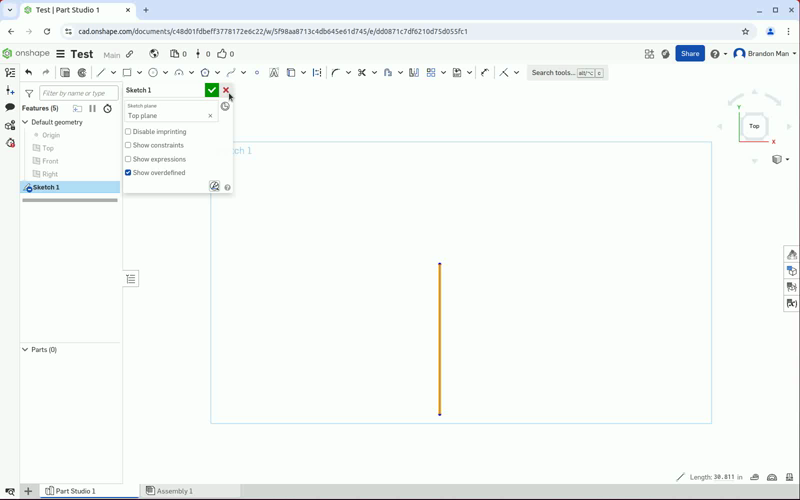
key(shift+h)
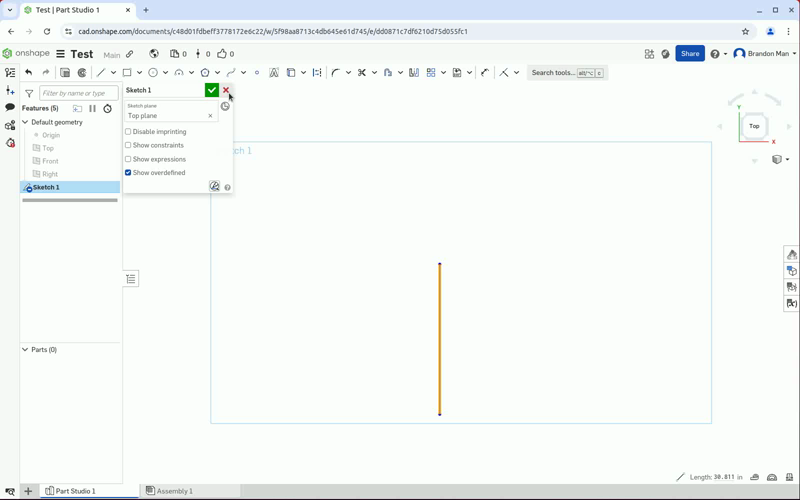
key(shift+s)
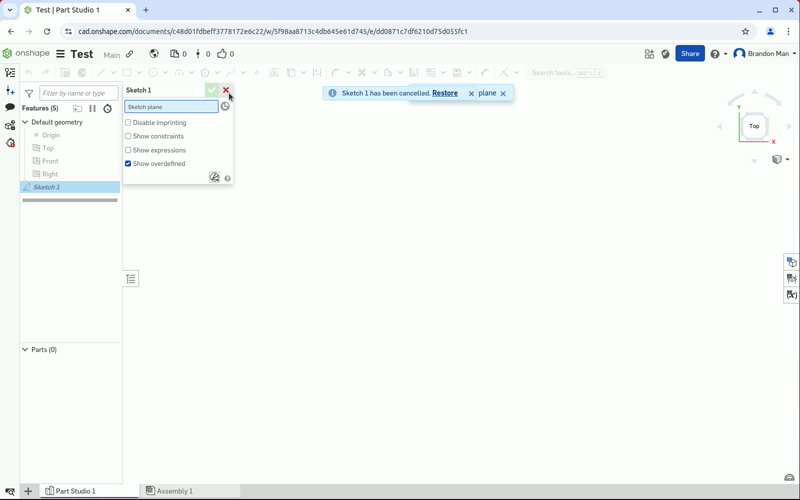
mouse_move(73, 150)
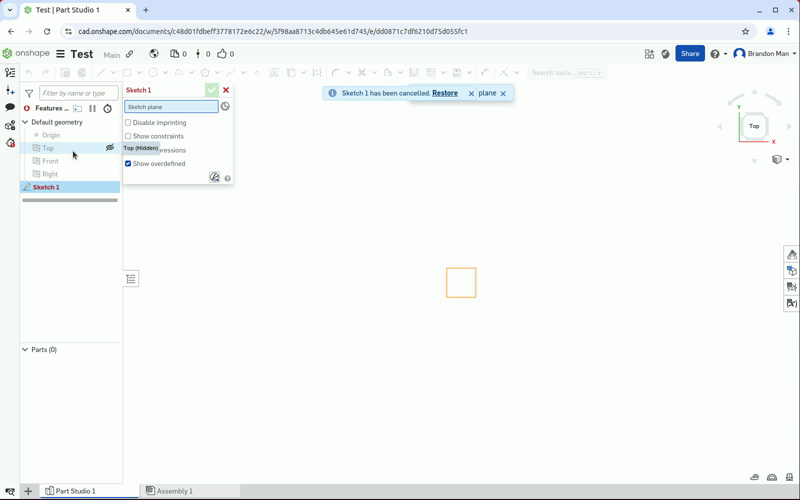
click(73, 150)
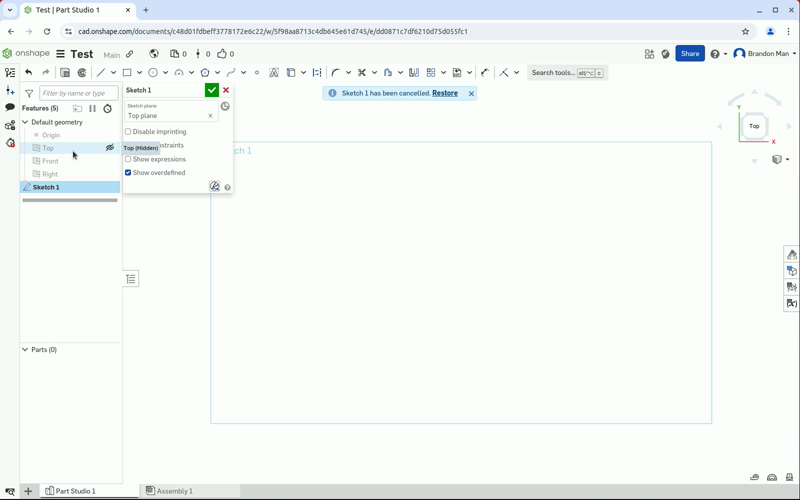
mouse_move(73, 352)
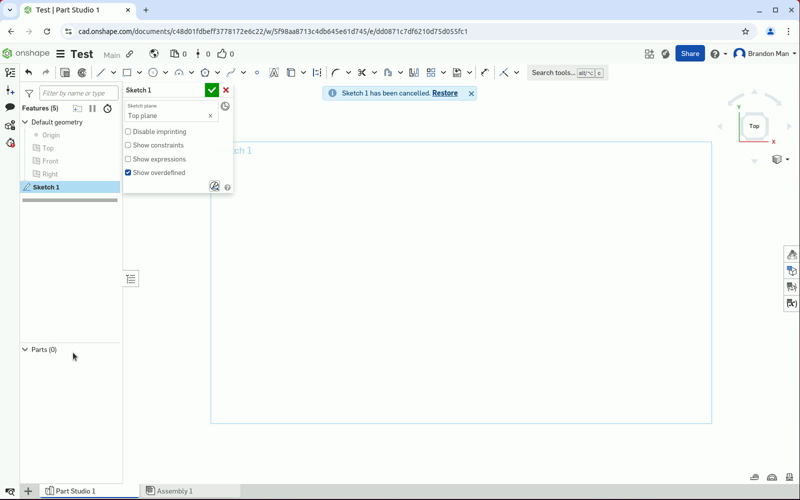
key(y)
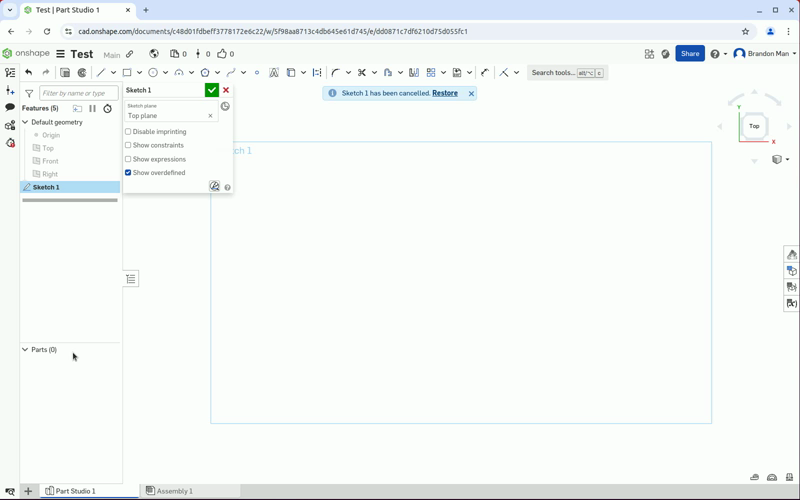
key(c)
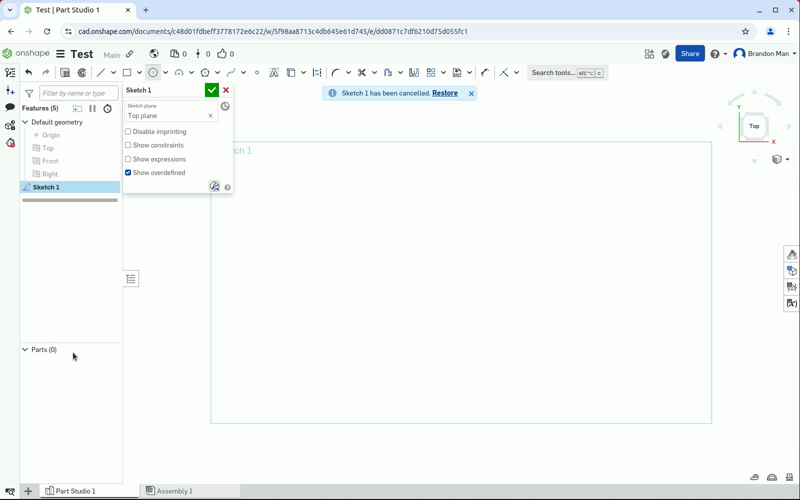
key_down(shift)
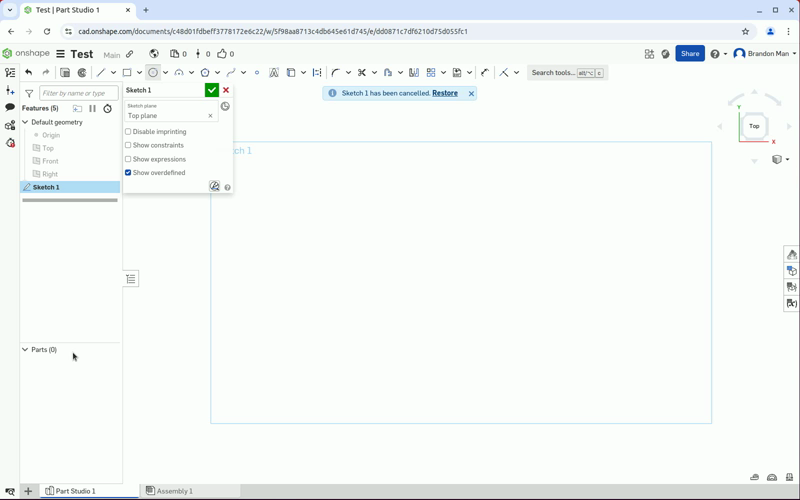
mouse_move(461, 282)
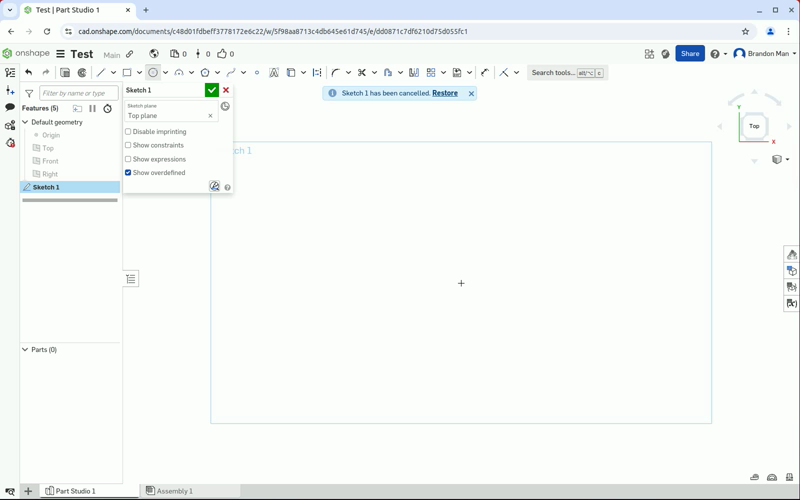
click(461, 282)
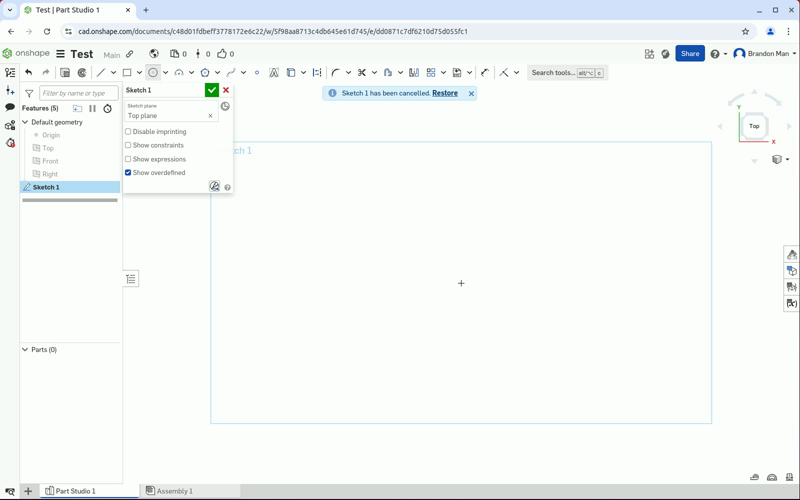
key_up(shift)
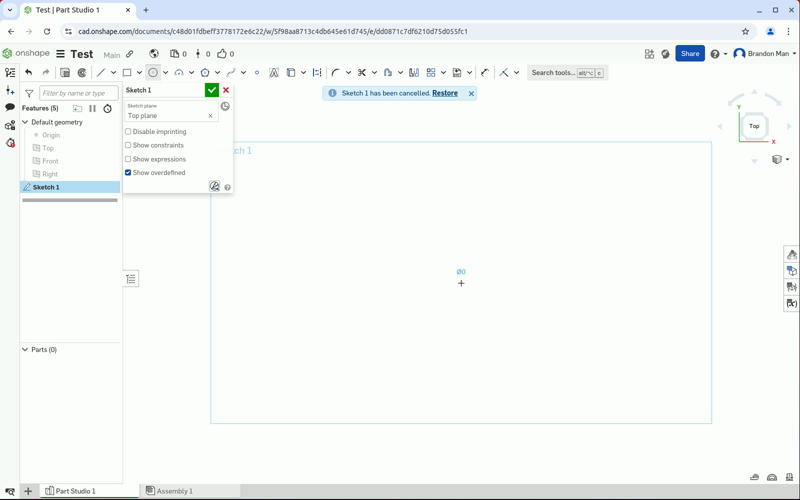
mouse_move(574, 282)
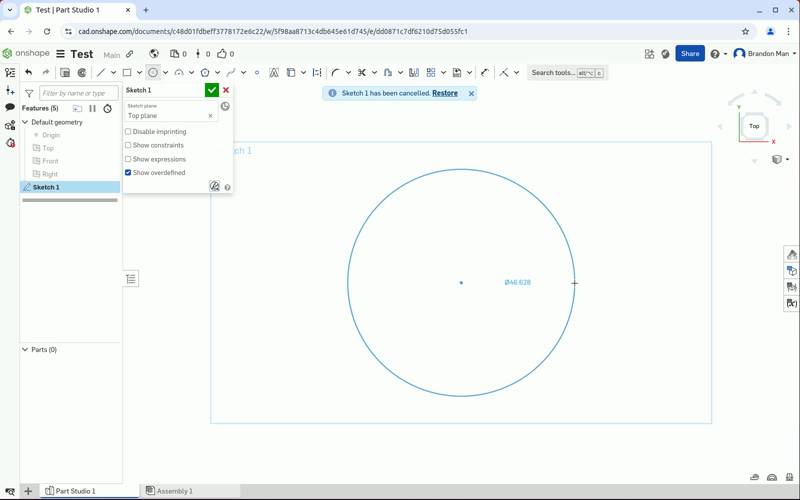
click(574, 282)
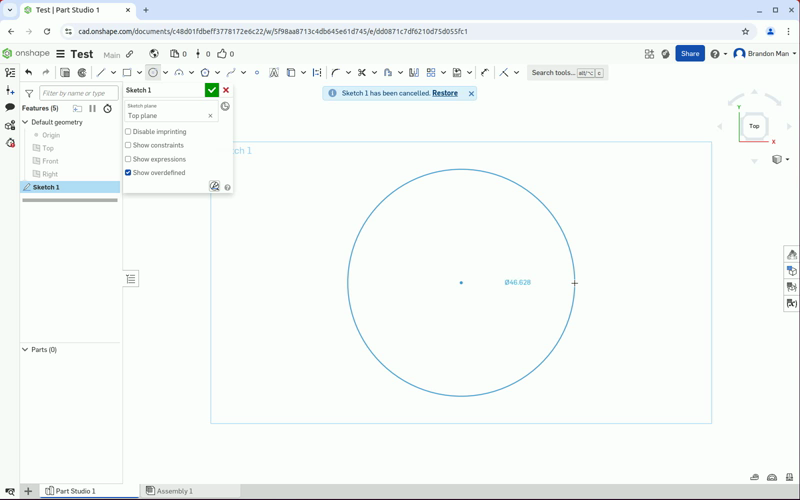
key(esc)
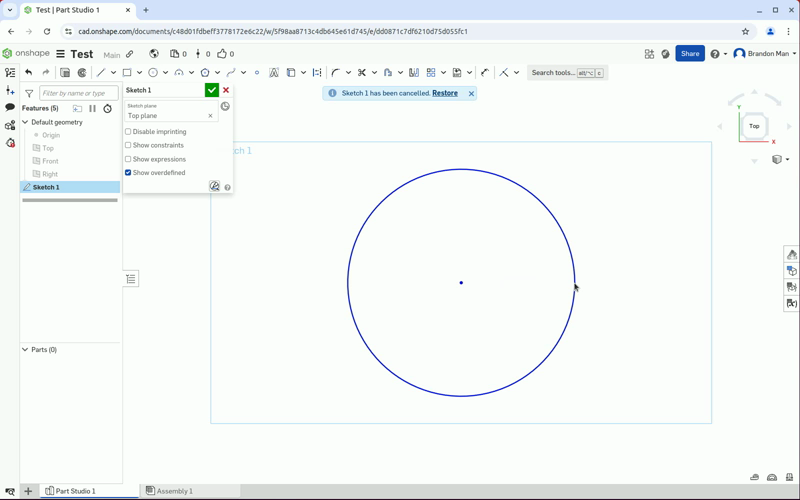
key(c)
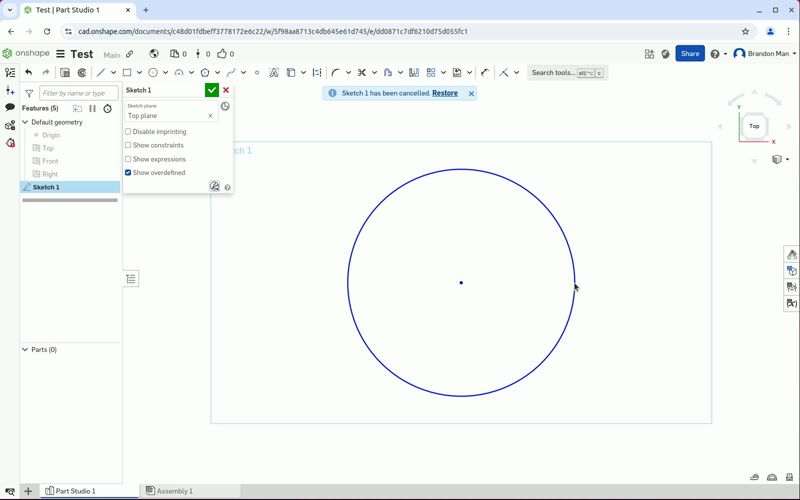
key_down(shift)
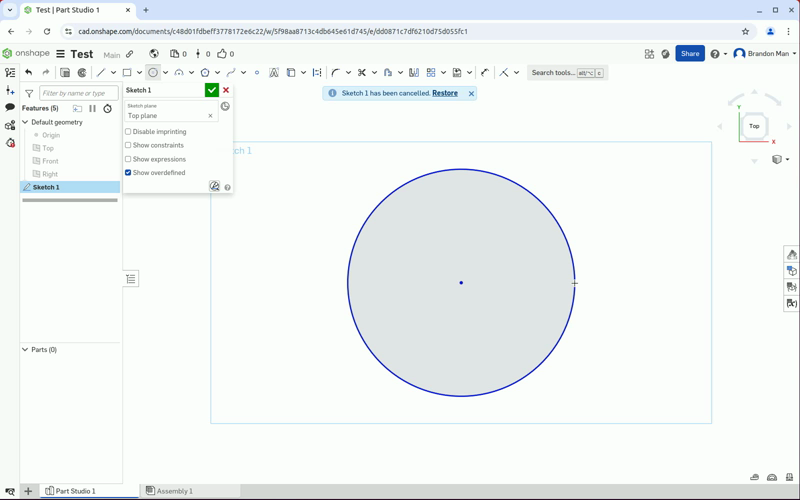
mouse_move(461, 282)
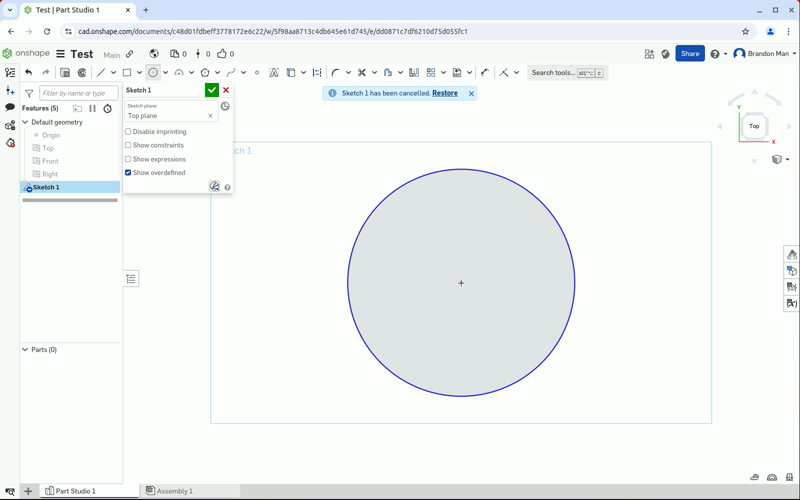
click(461, 282)
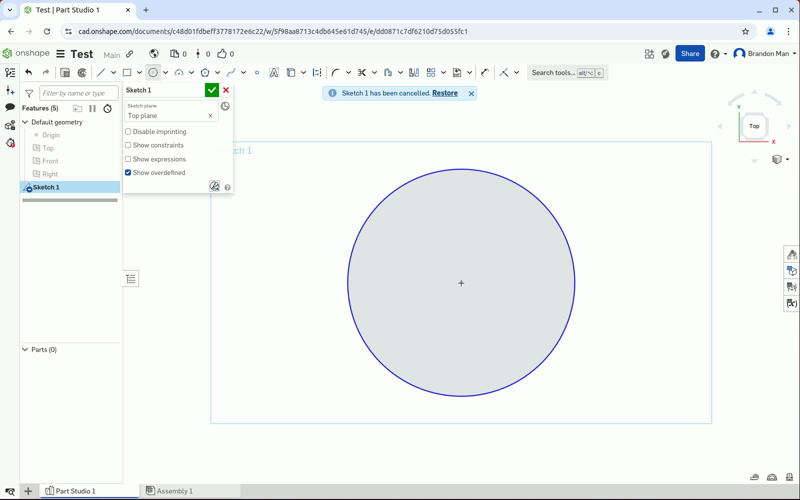
key_up(shift)
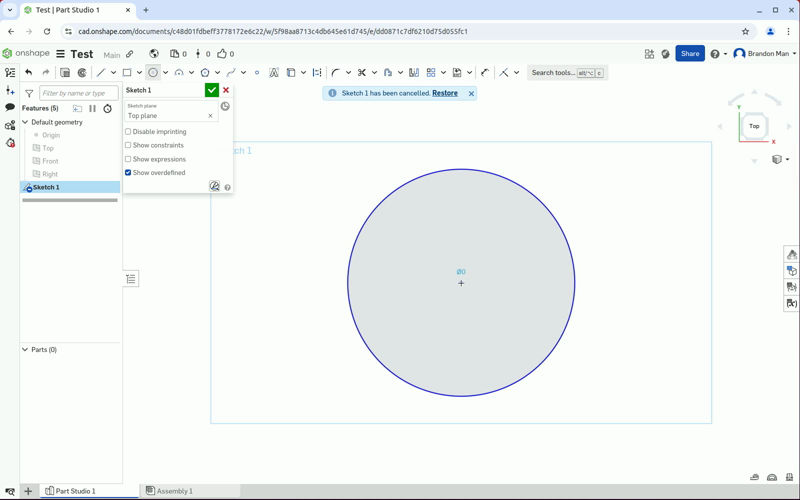
mouse_move(553, 282)
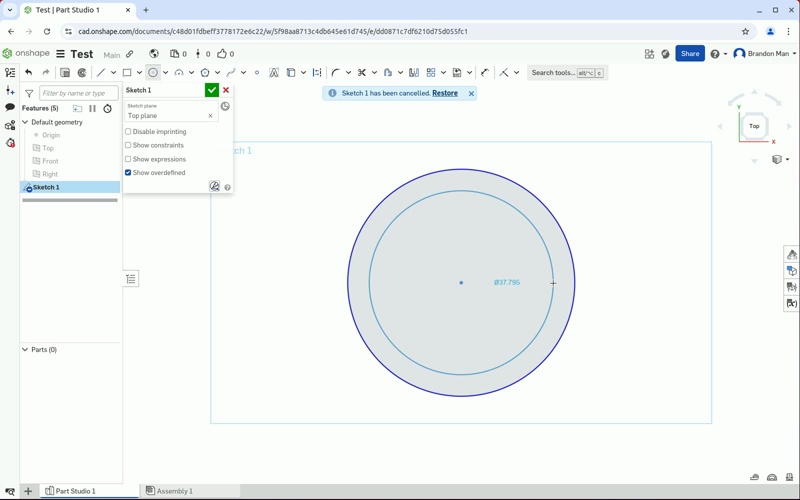
click(553, 282)
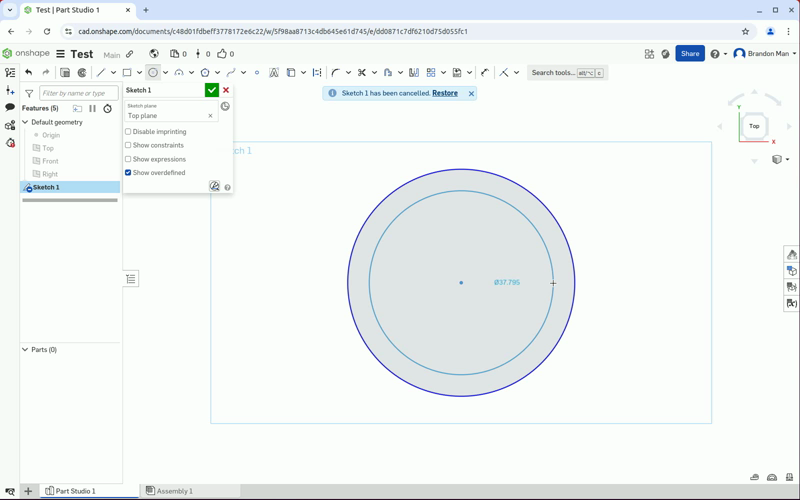
key(esc)
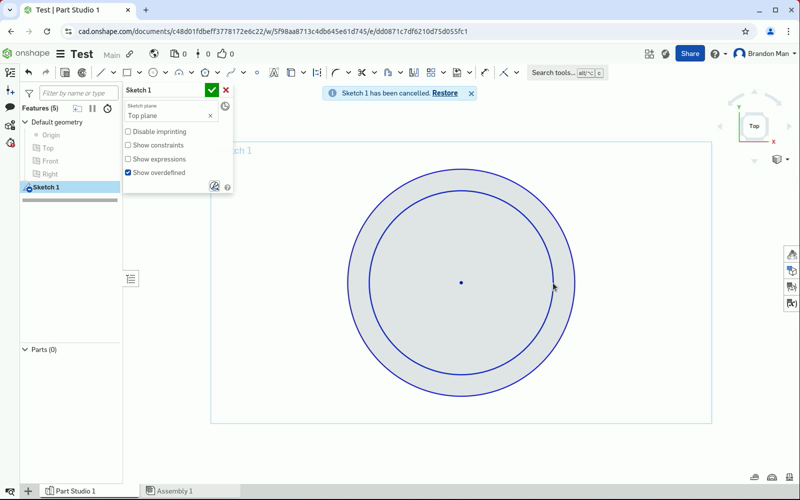
mouse_move(558, 253)
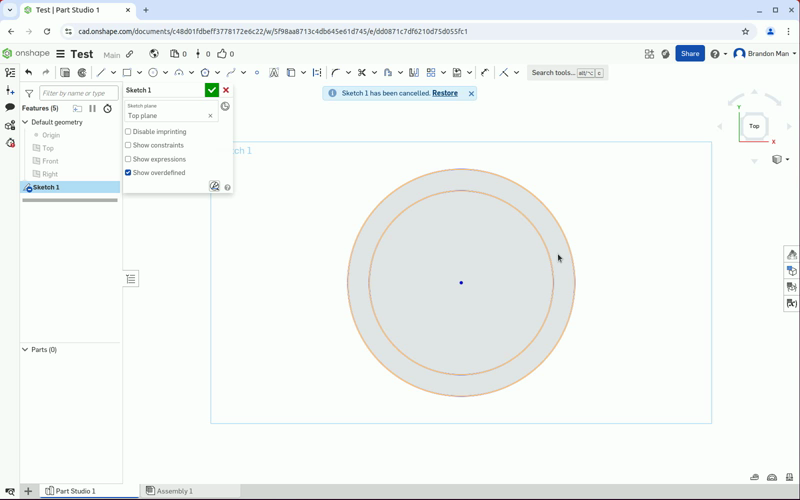
click(558, 253)
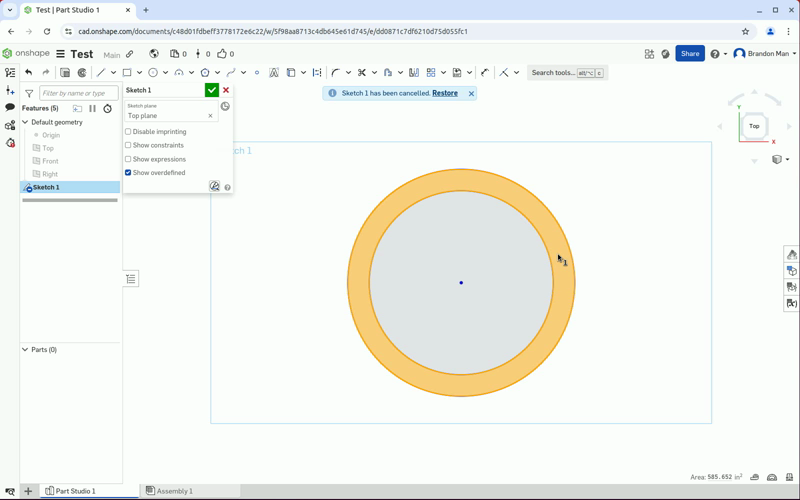
mouse_move(73, 352)
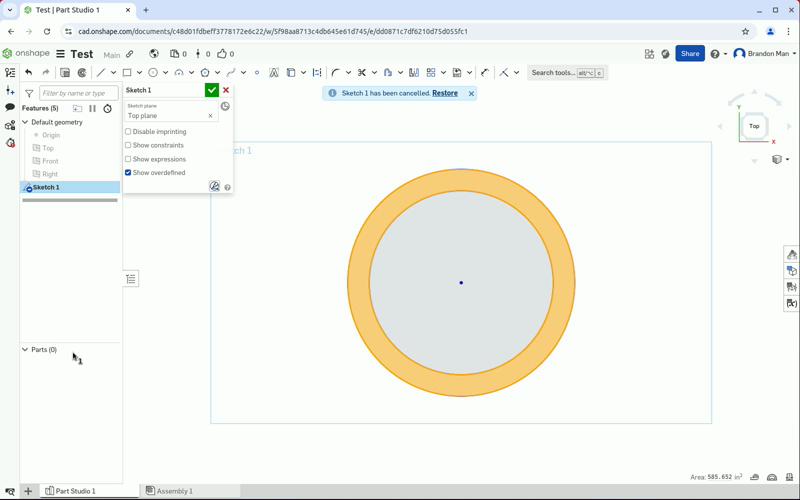
key(shift+y)
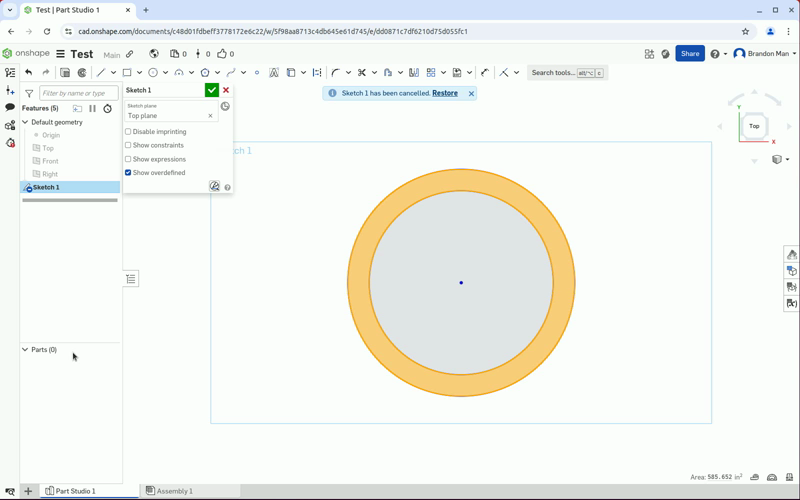
key(shift+e)
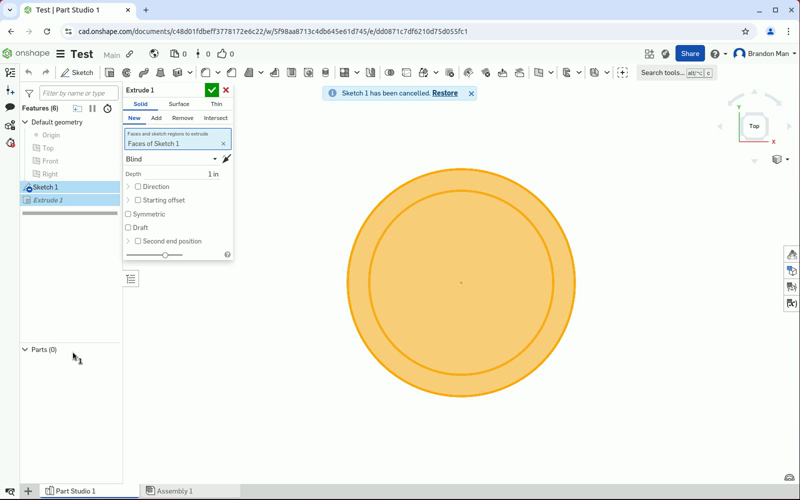
mouse_move(143, 106)
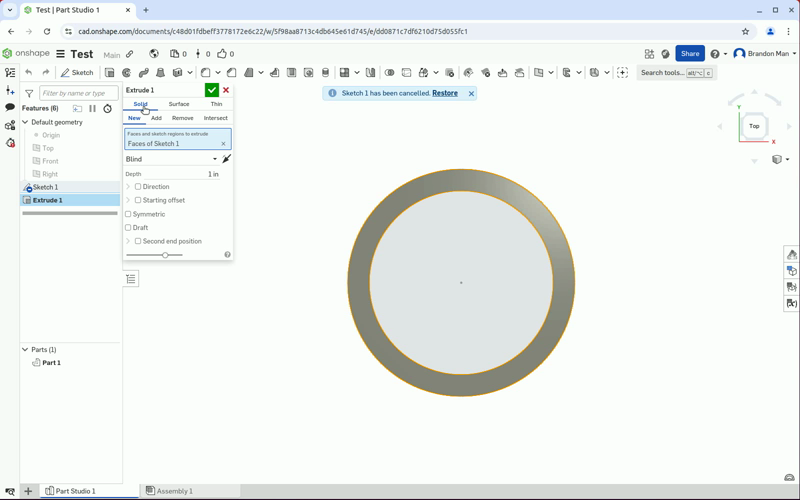
click(143, 106)
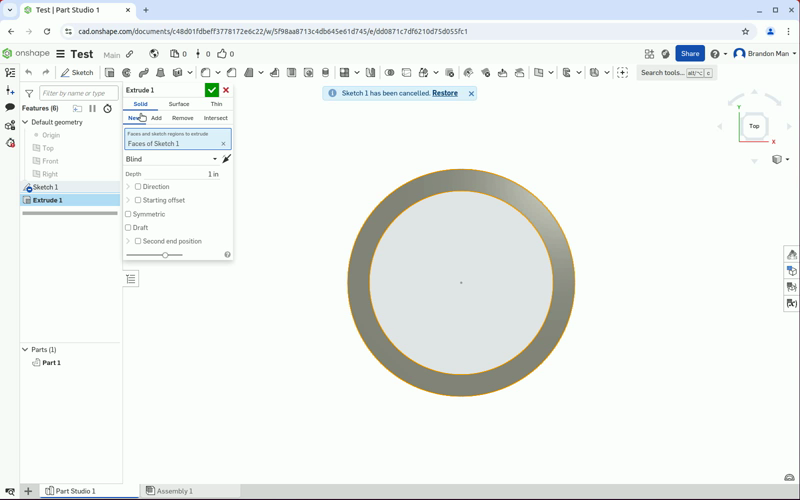
mouse_move(137, 120)
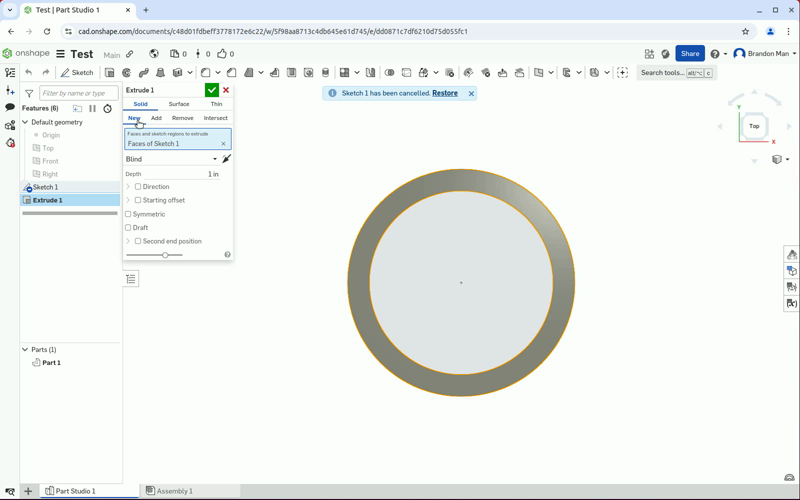
click(137, 120)
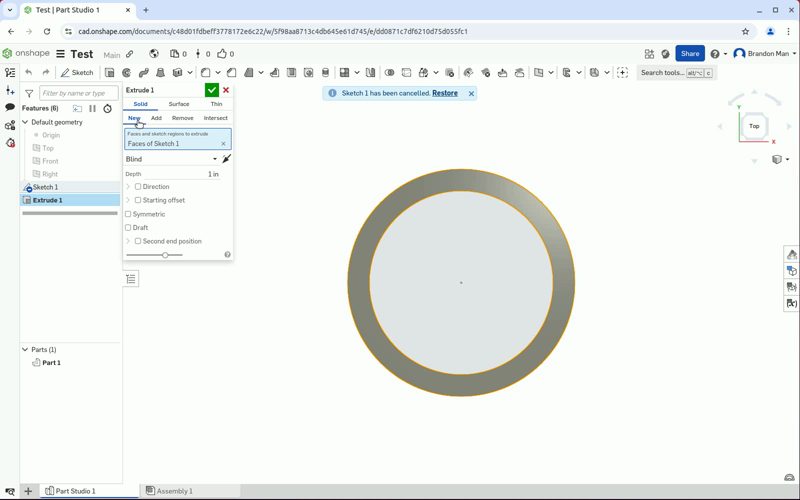
key(tab, 4)
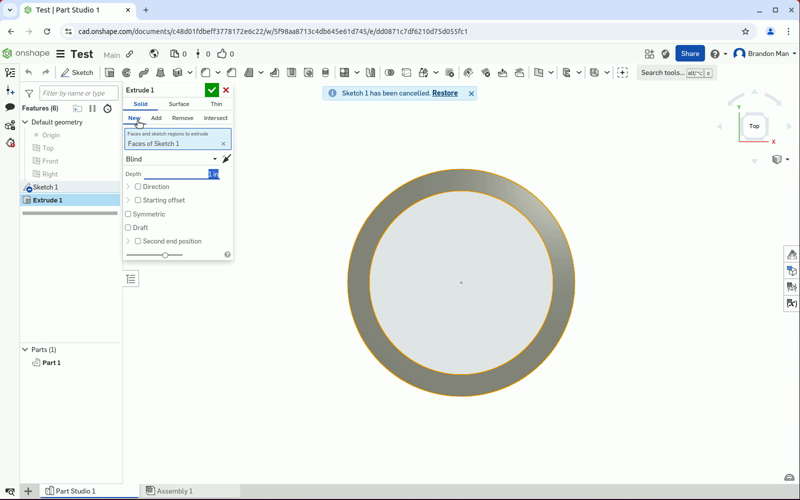
text(-1.204)
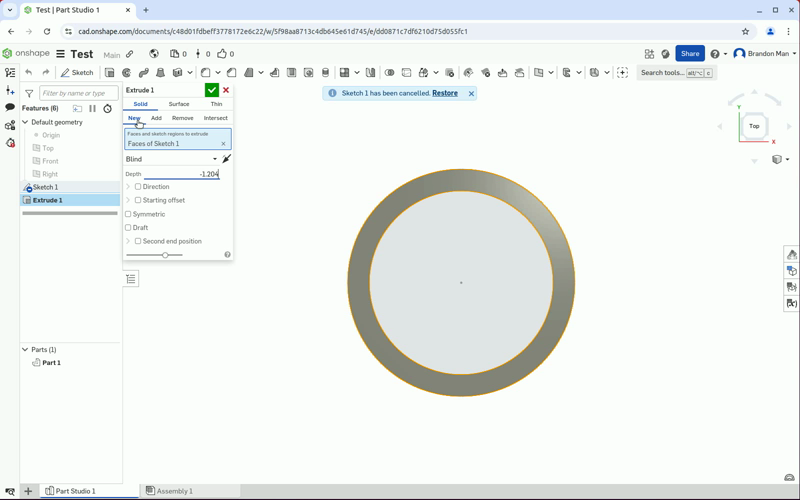
key(enter)
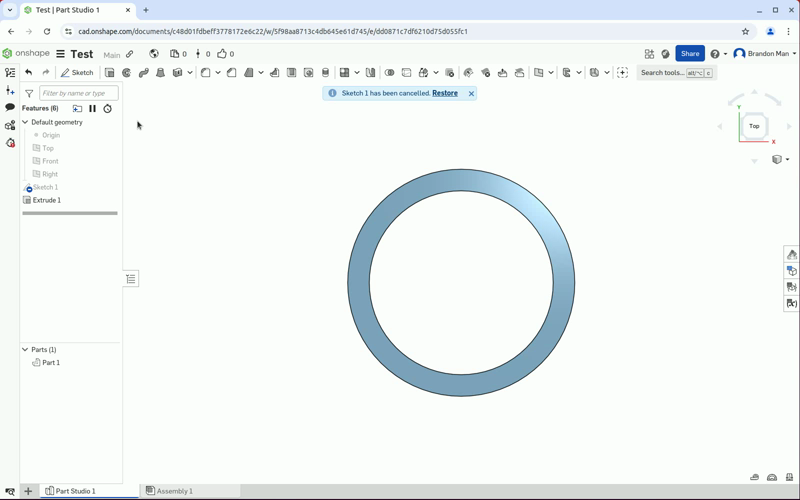
key(shift+h)
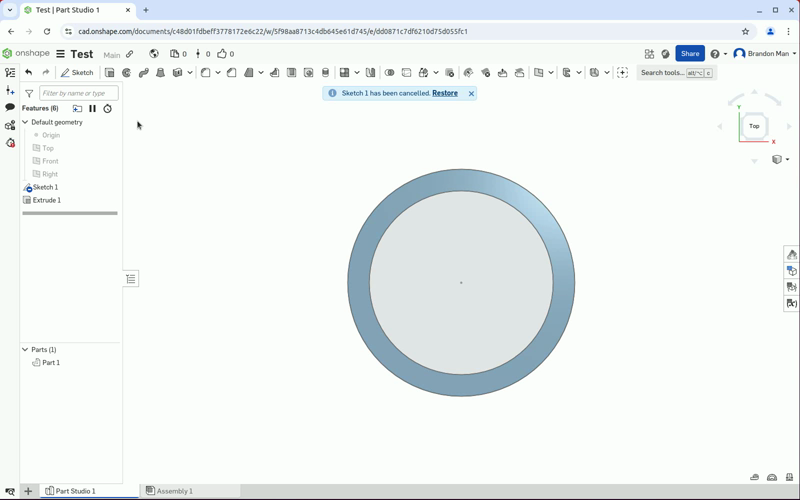
key(shift+h)
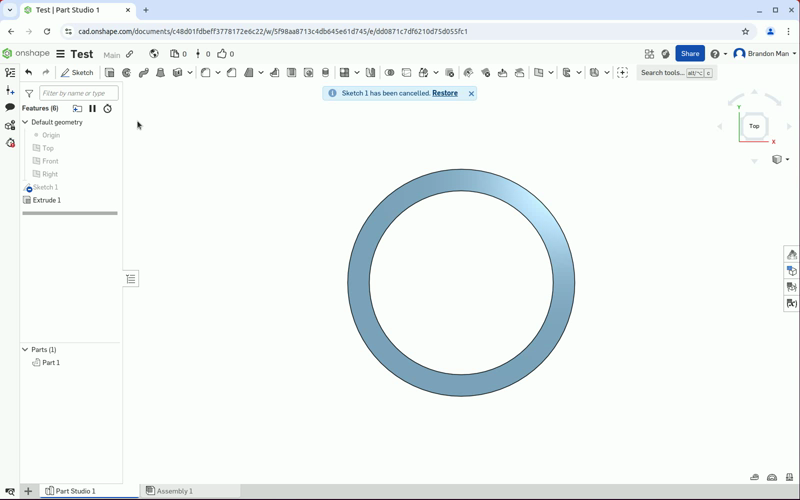
mouse_move(73, 189)
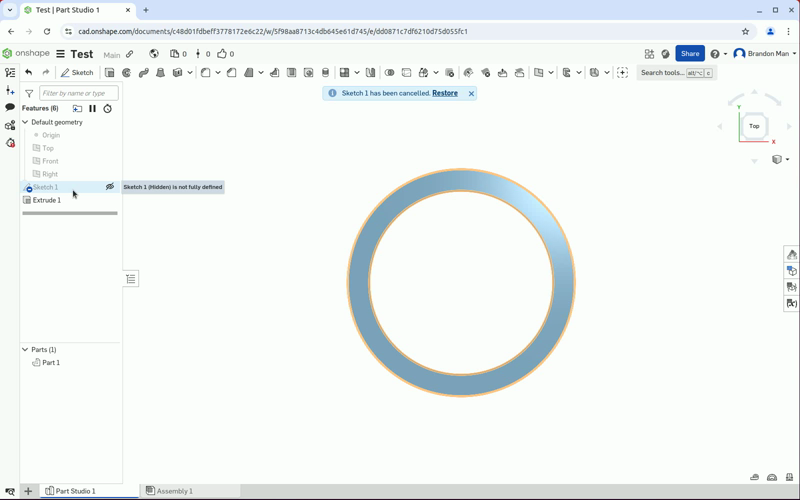
click(73, 189)
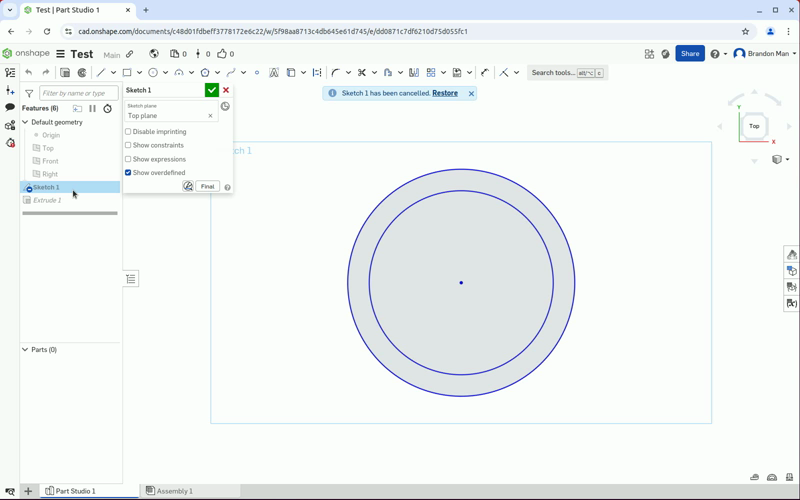
mouse_move(229, 92)
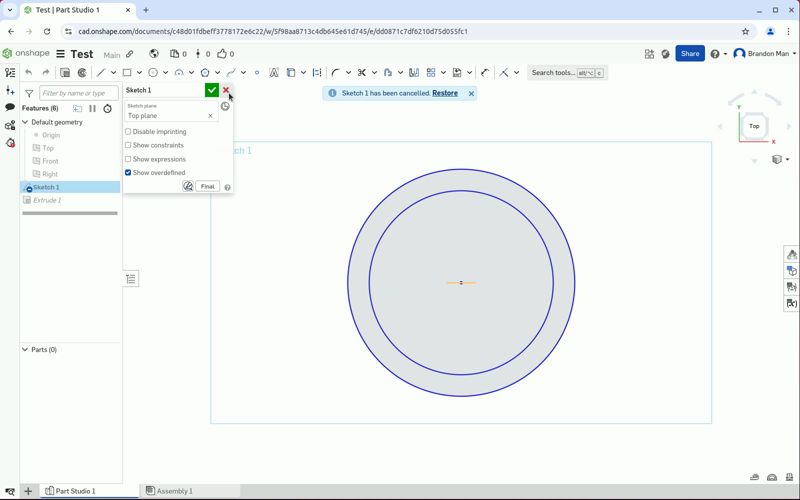
click(229, 92)
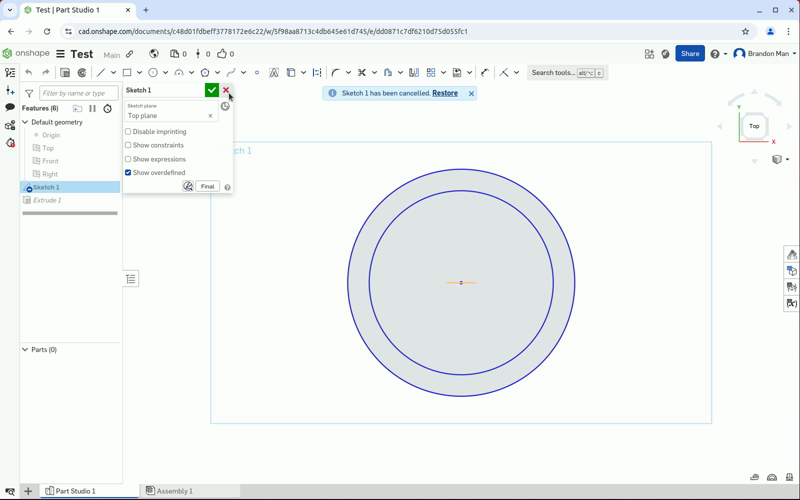
key(shift+s)
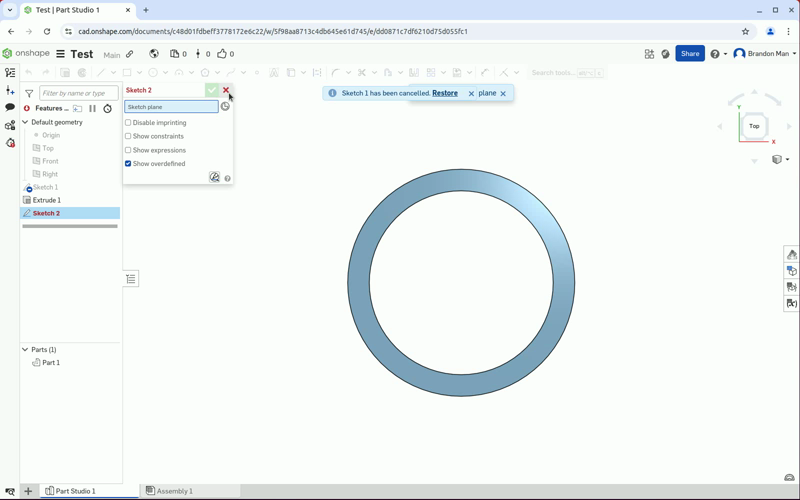
mouse_move(73, 150)
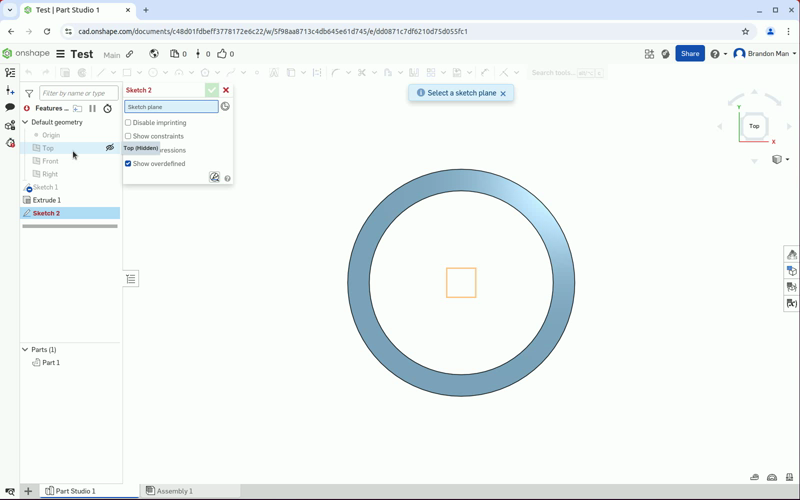
click(73, 150)
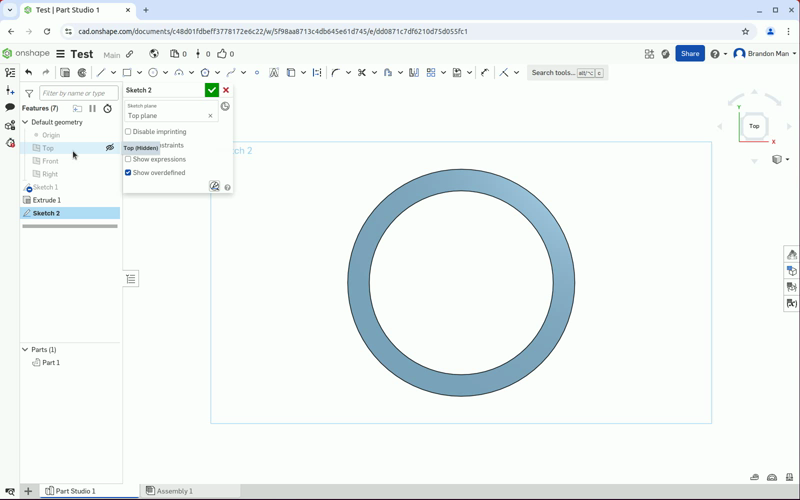
mouse_move(73, 352)
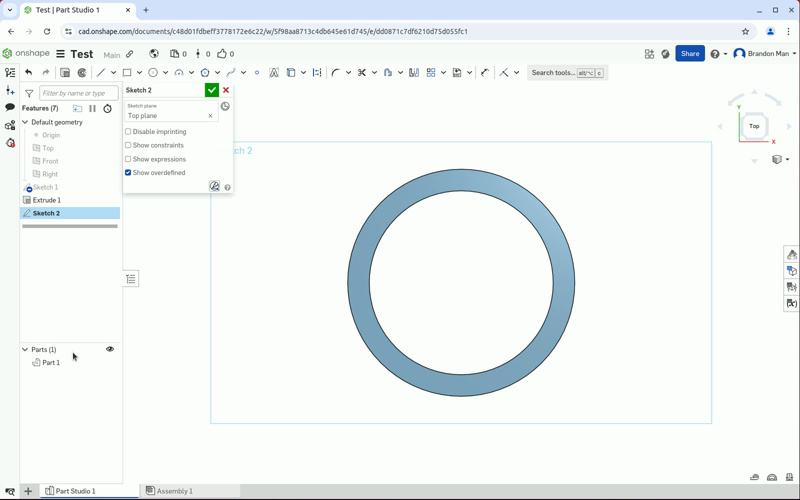
key(y)
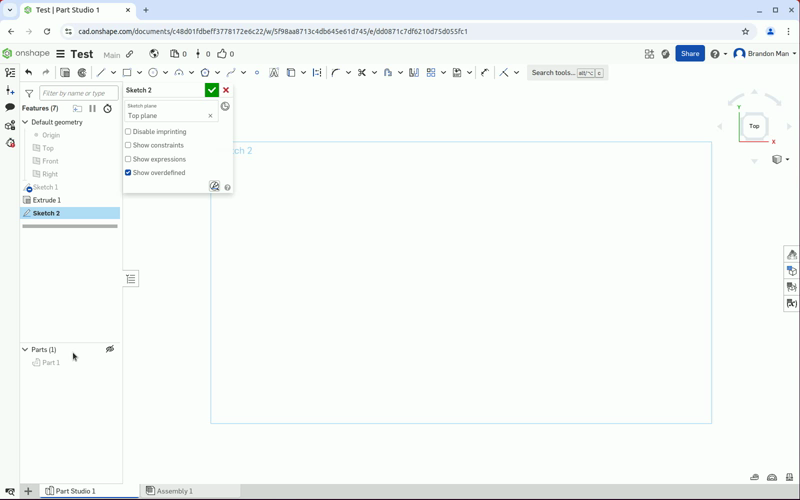
key(c)
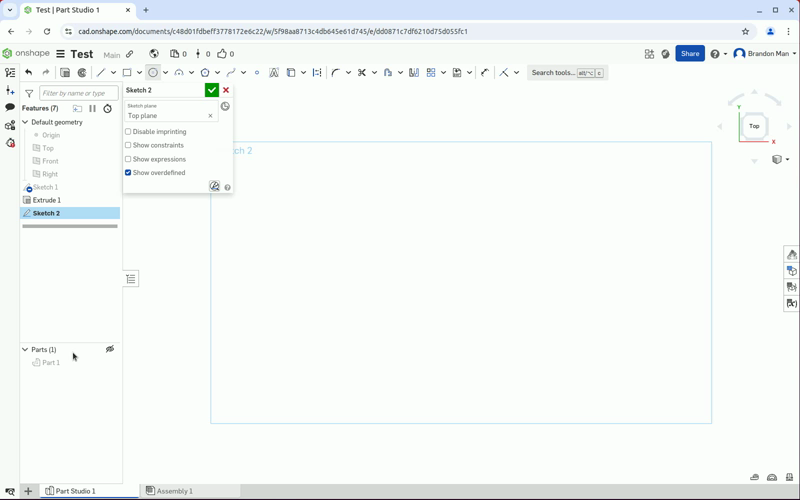
key_down(shift)
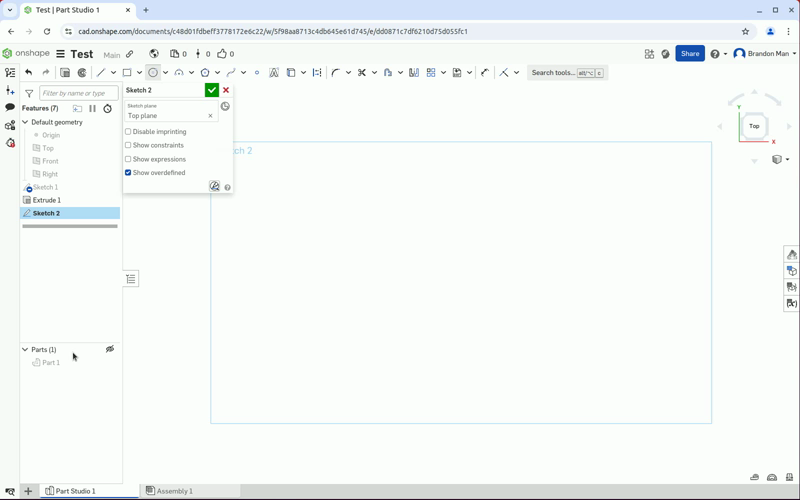
mouse_move(461, 282)
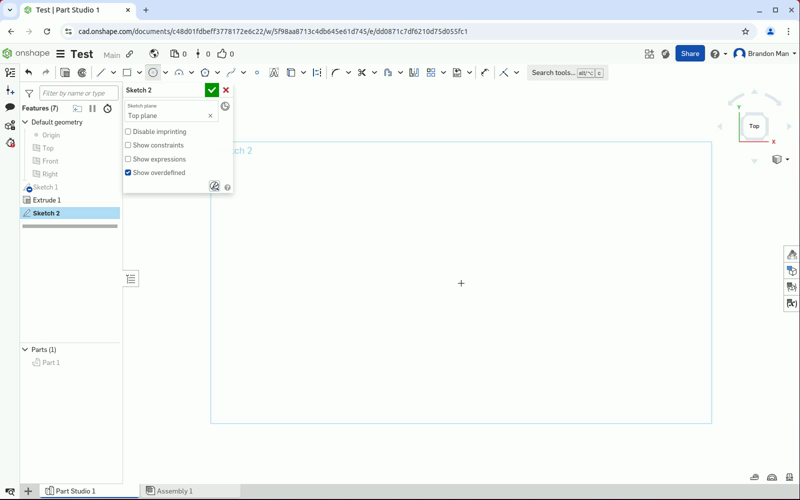
click(461, 282)
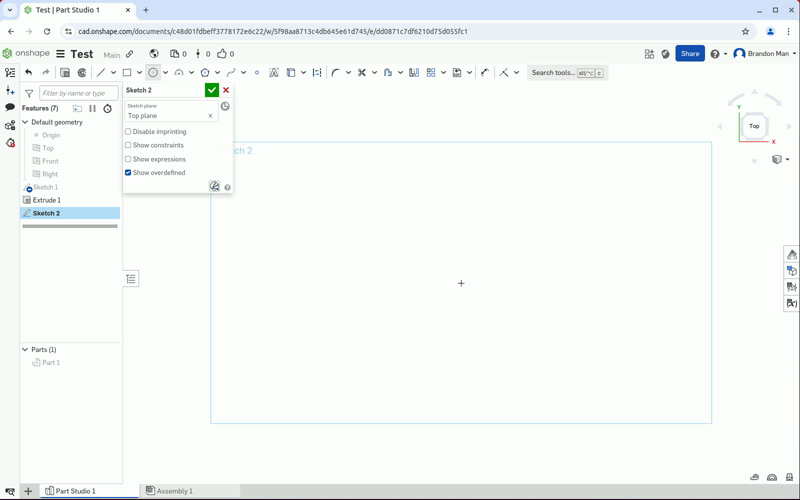
key_up(shift)
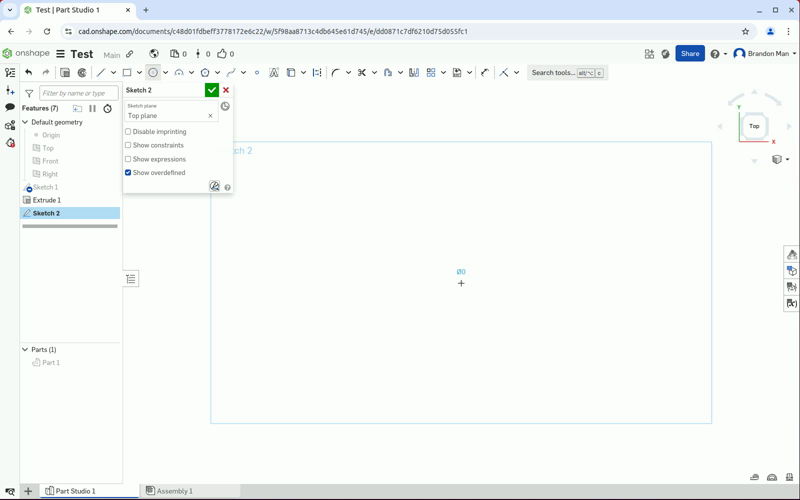
mouse_move(553, 282)
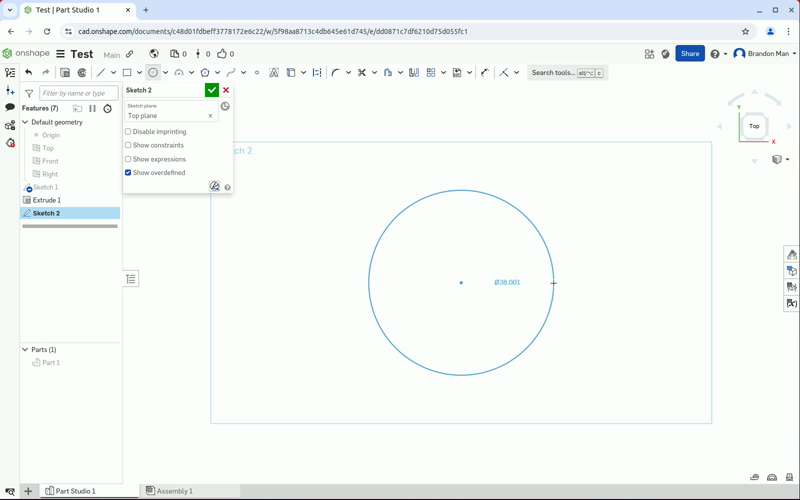
click(553, 282)
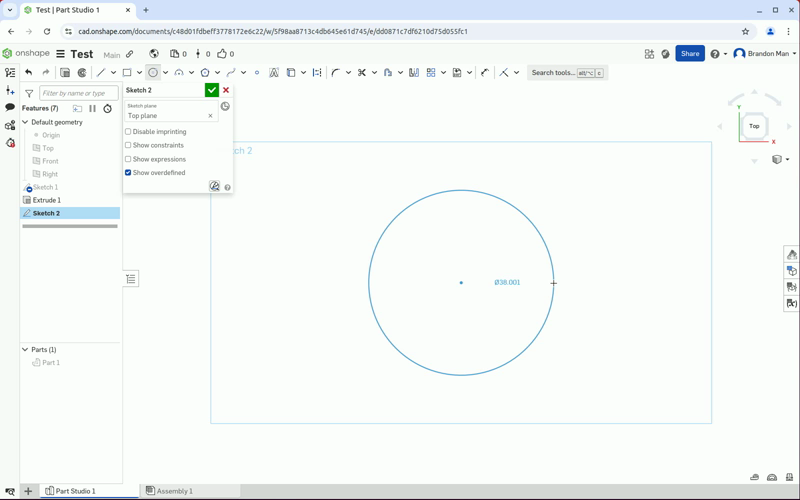
key(esc)
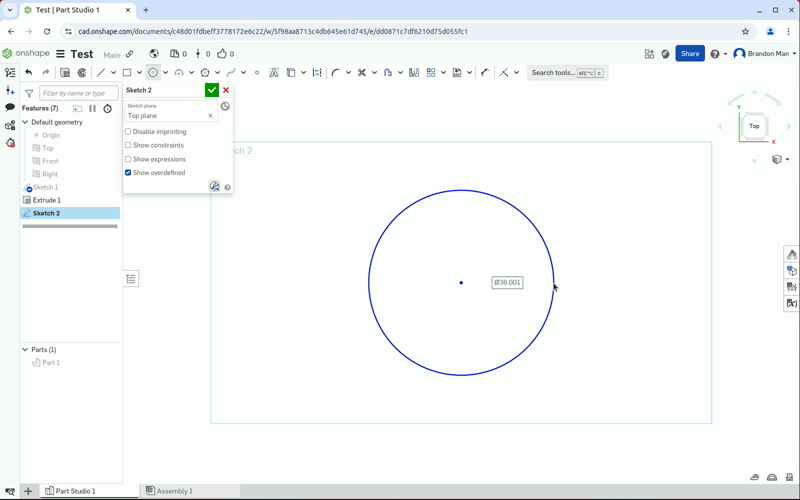
mouse_move(498, 291)
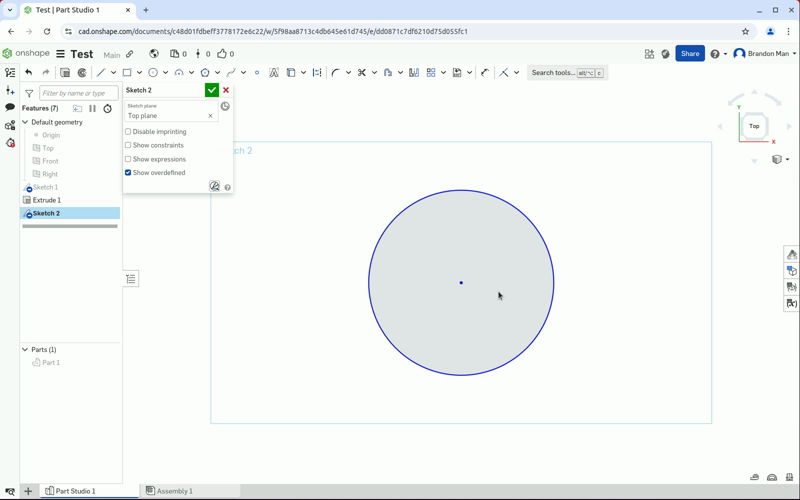
click(498, 291)
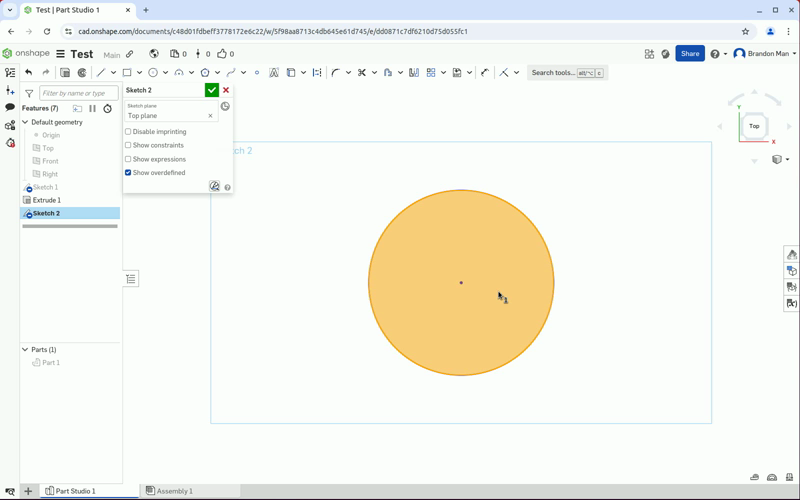
mouse_move(73, 352)
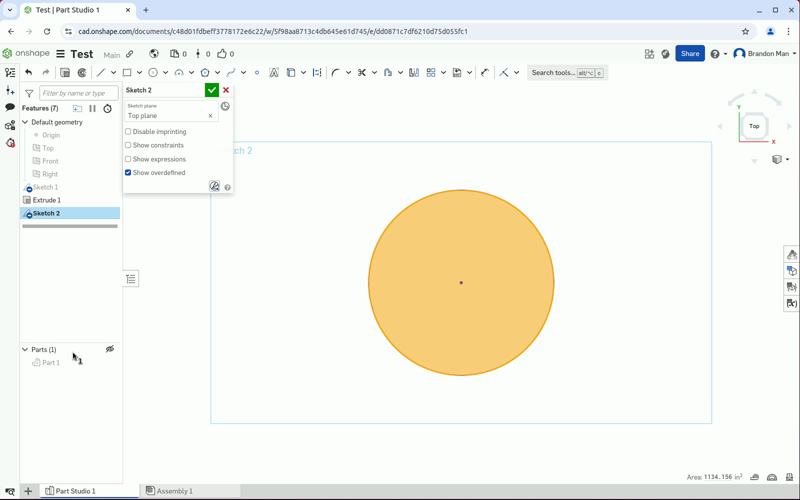
key(shift+y)
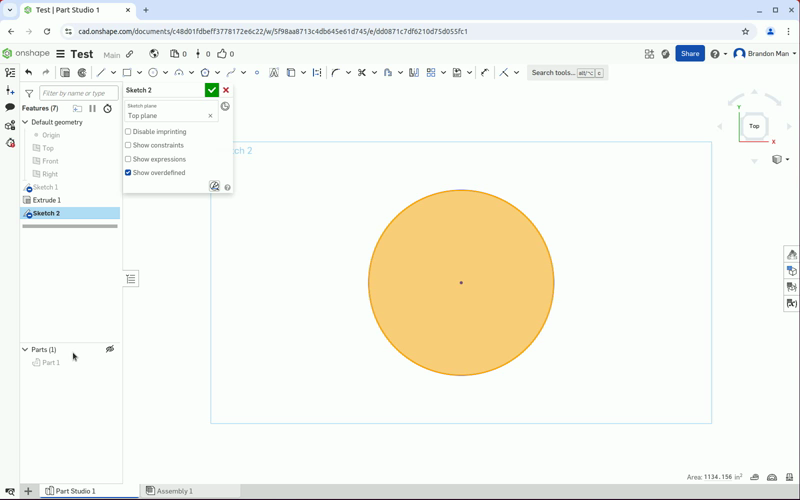
key(shift+e)
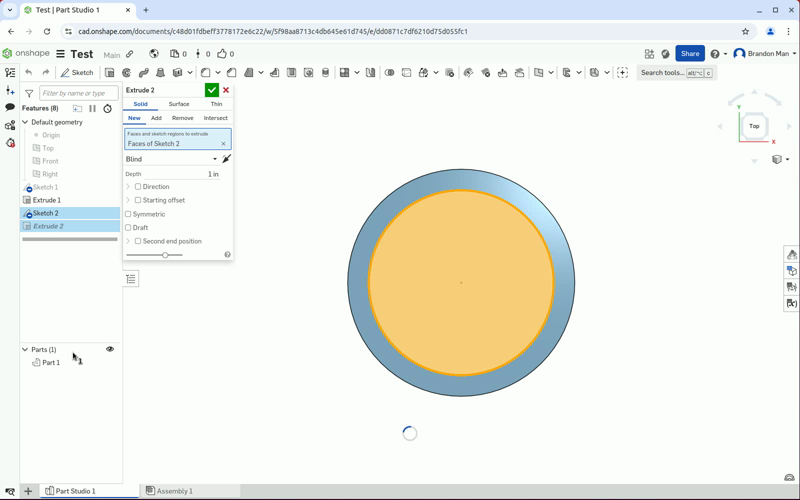
mouse_move(143, 106)
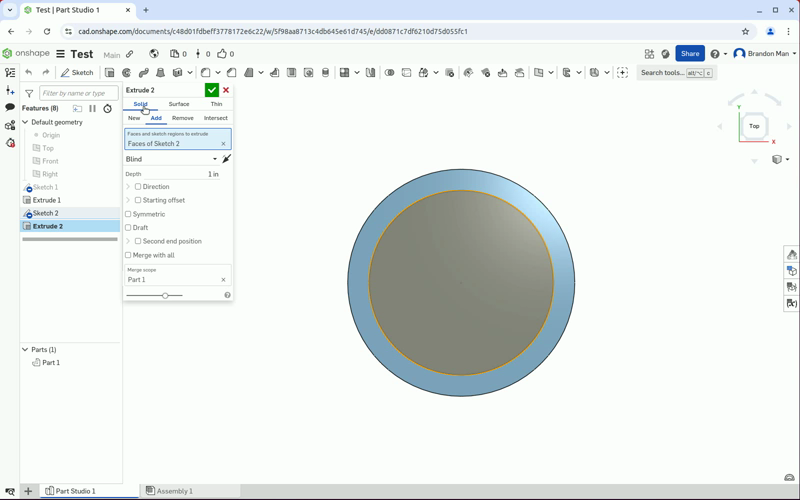
click(143, 106)
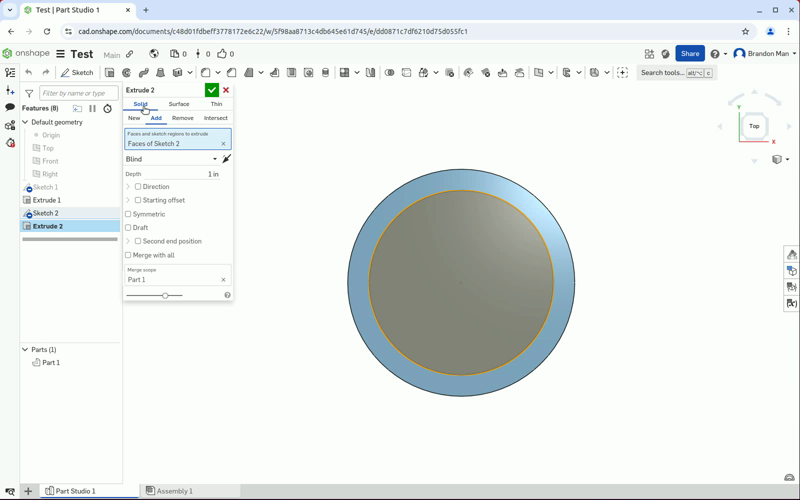
mouse_move(137, 120)
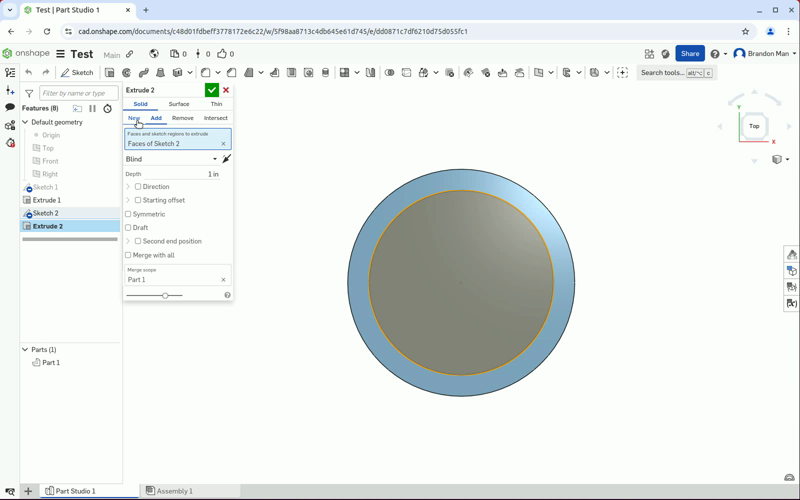
click(137, 120)
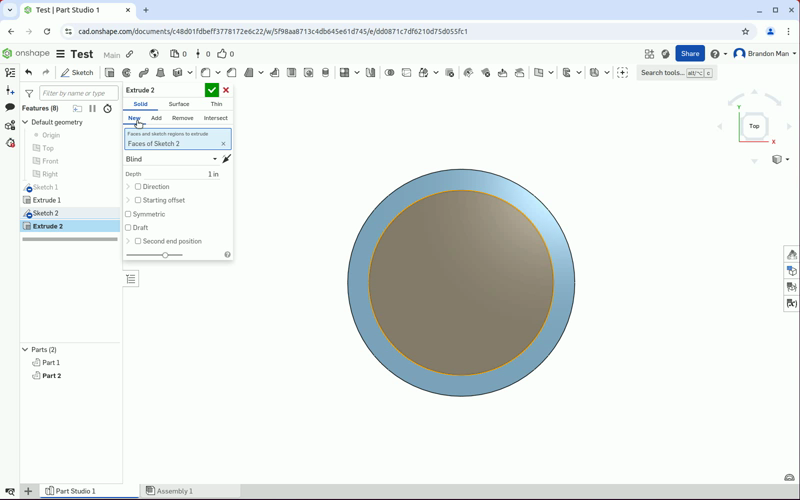
key(tab, 4)
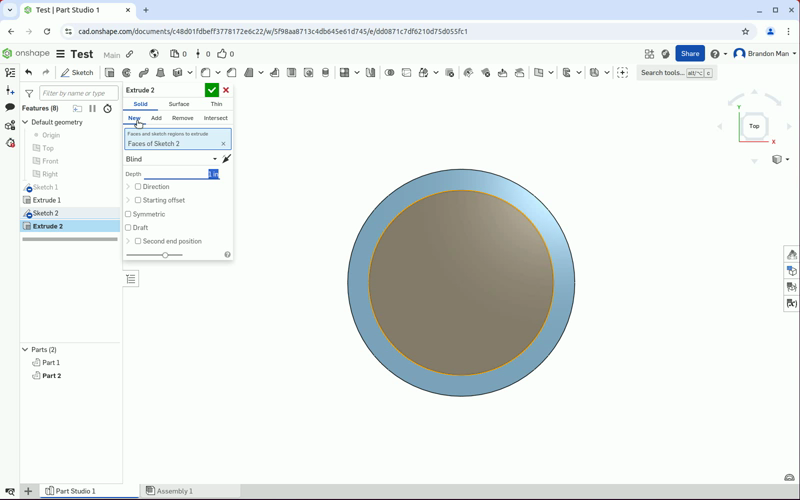
text(-1.204)
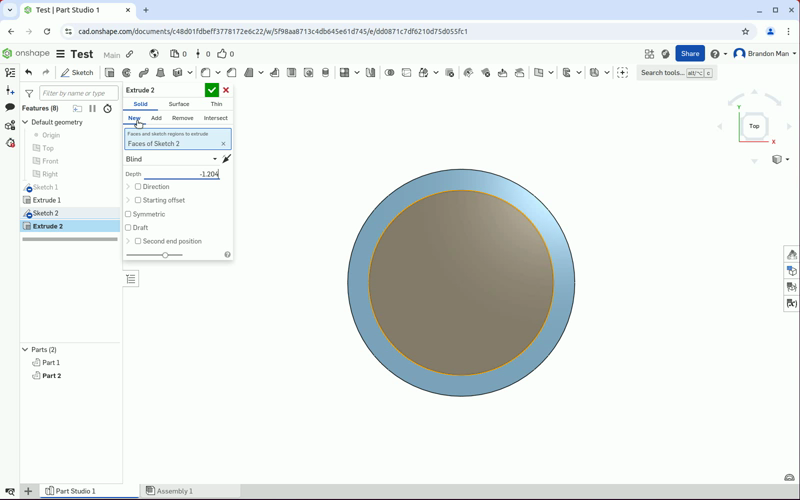
key(enter)
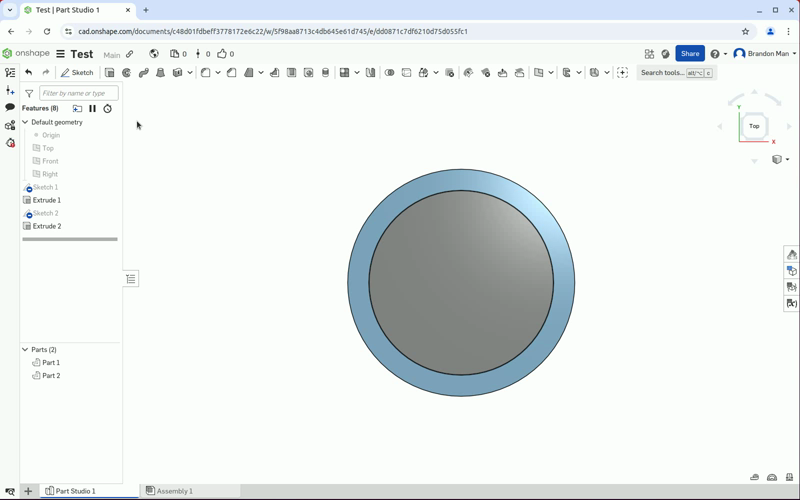
key(shift+h)
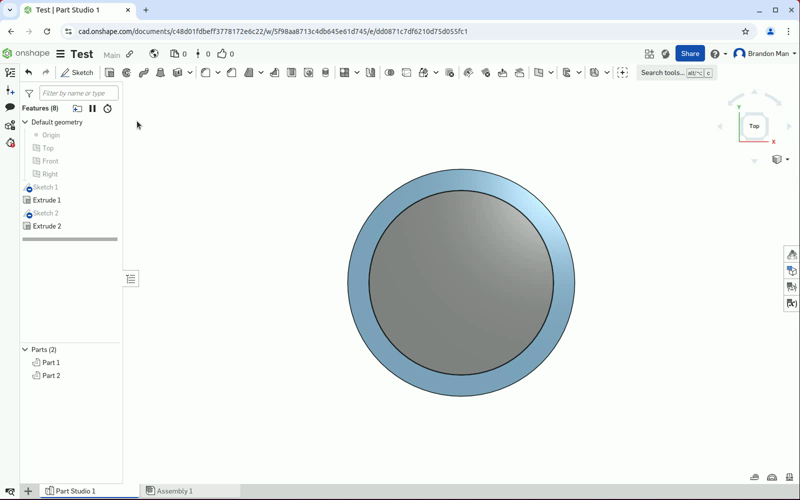
key(shift+h)
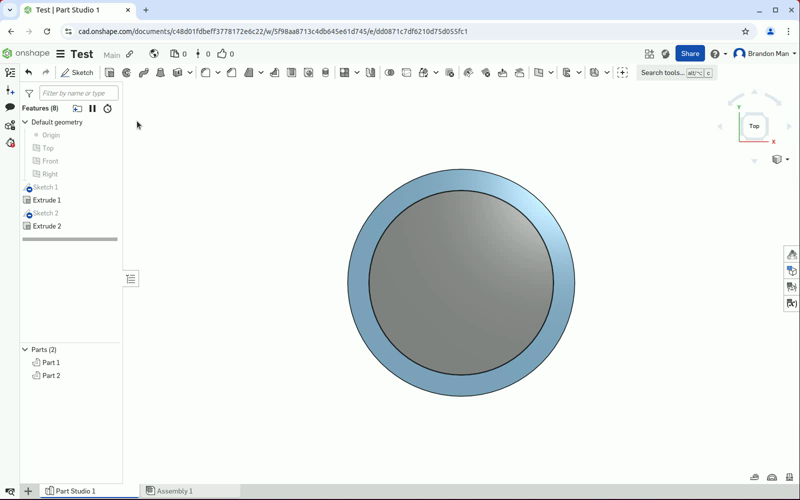
mouse_move(73, 189)
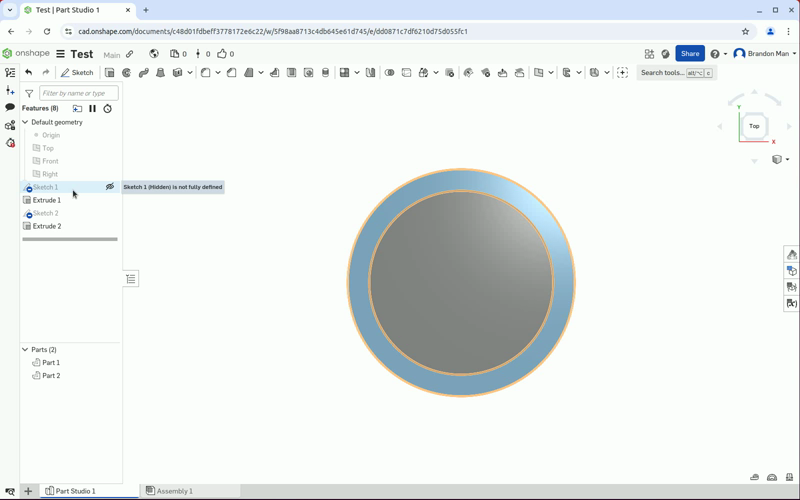
click(73, 189)
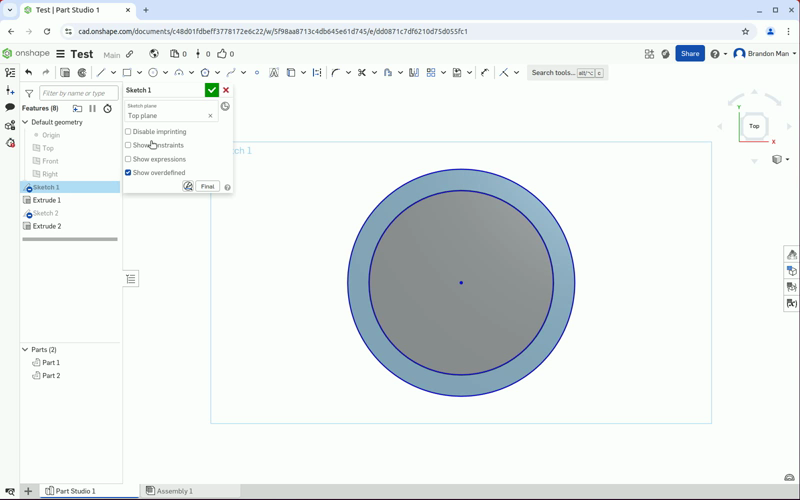
mouse_move(229, 92)
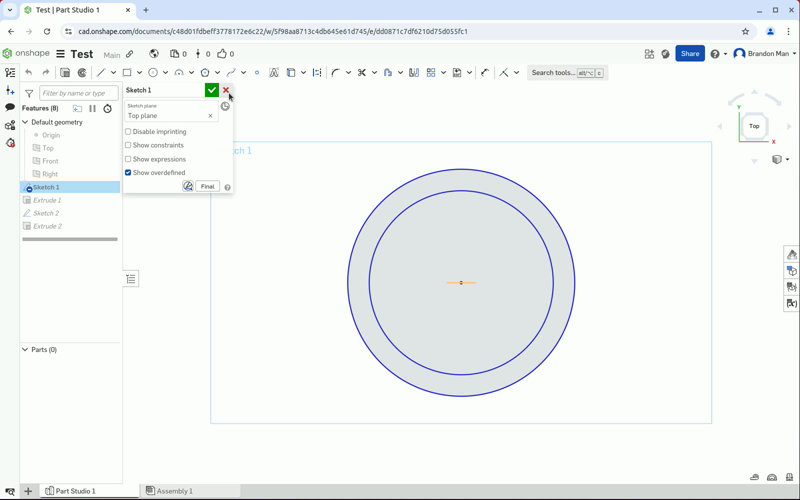
click(229, 92)
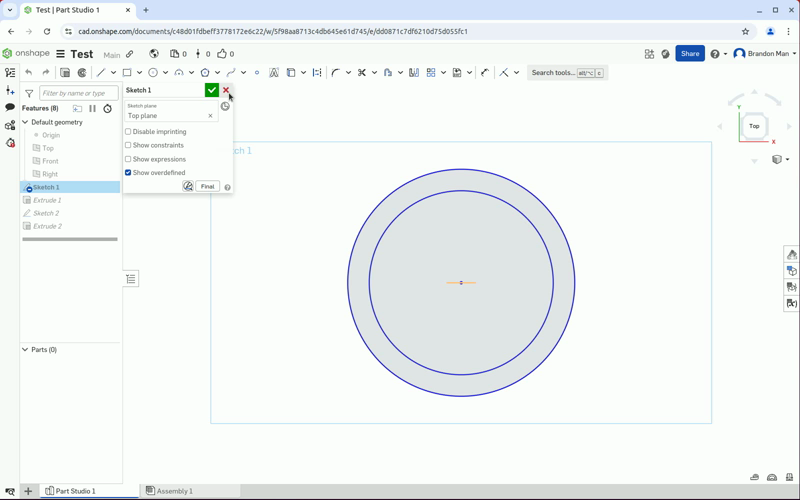
key(shift+s)
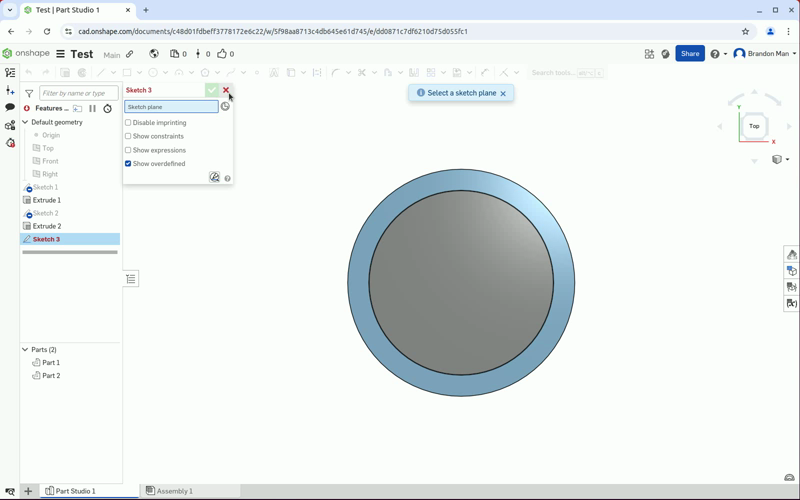
mouse_move(73, 150)
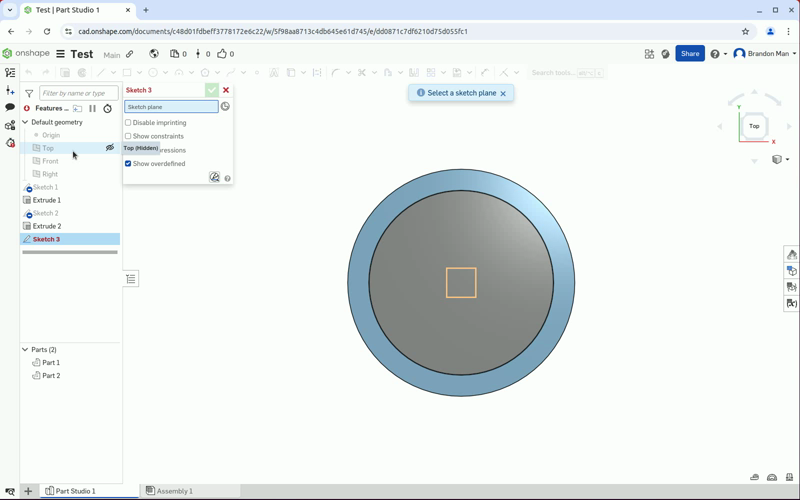
click(73, 150)
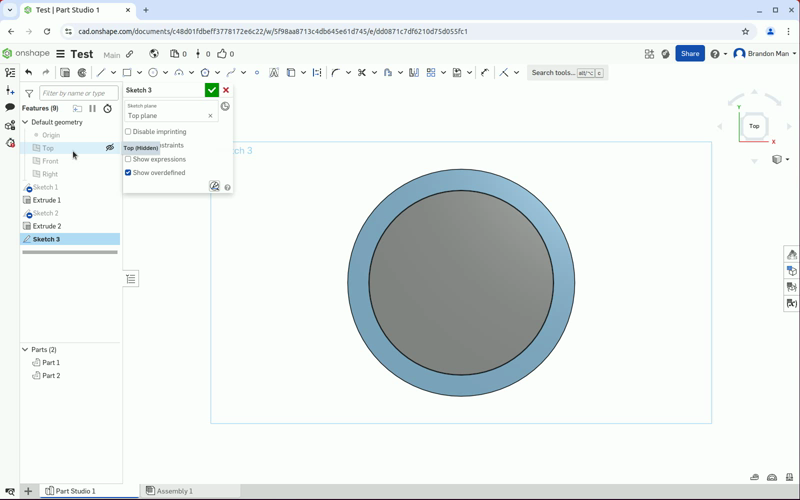
mouse_move(73, 352)
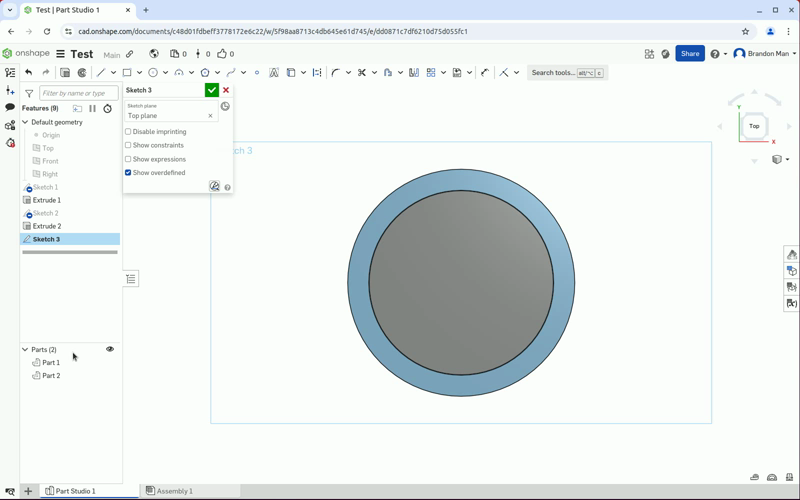
key(y)
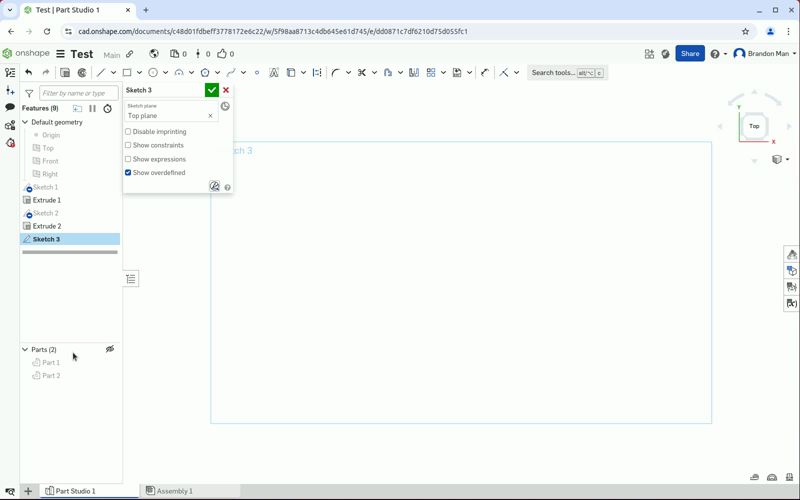
key(c)
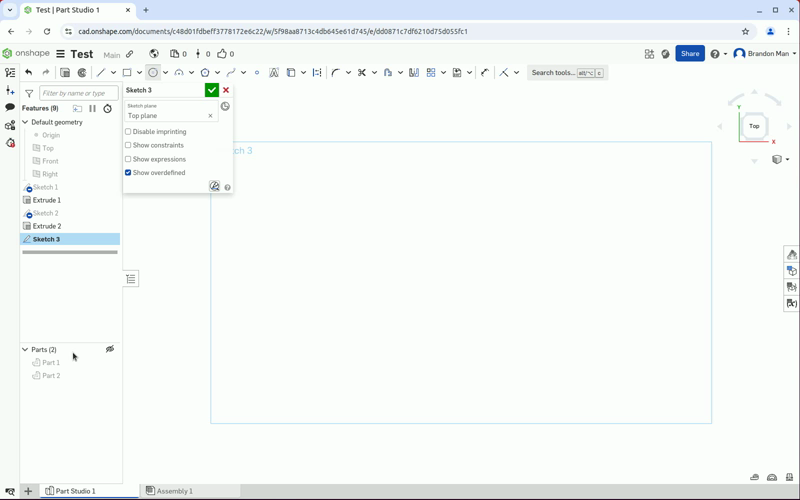
key_down(shift)
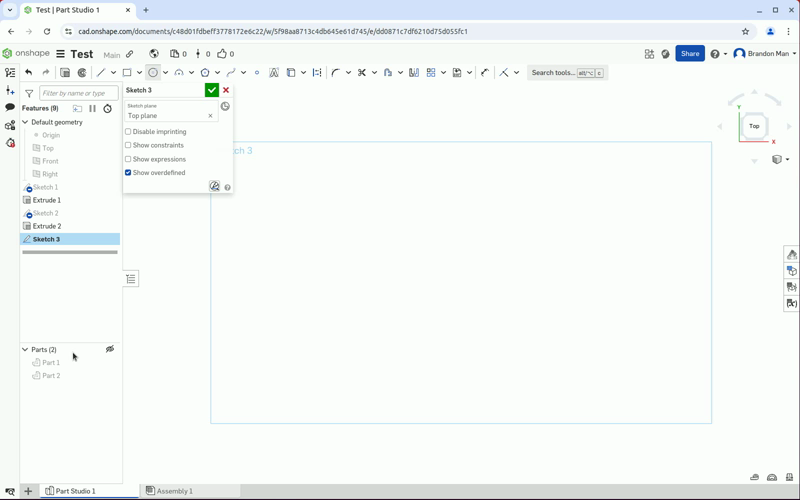
mouse_move(461, 282)
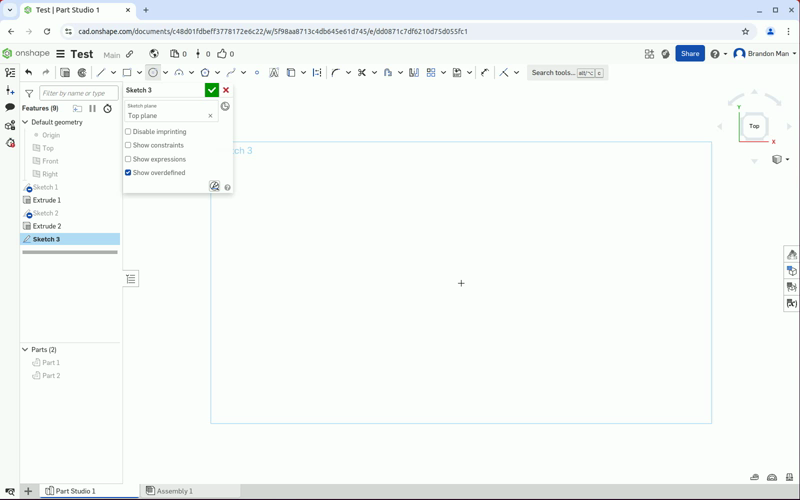
click(461, 282)
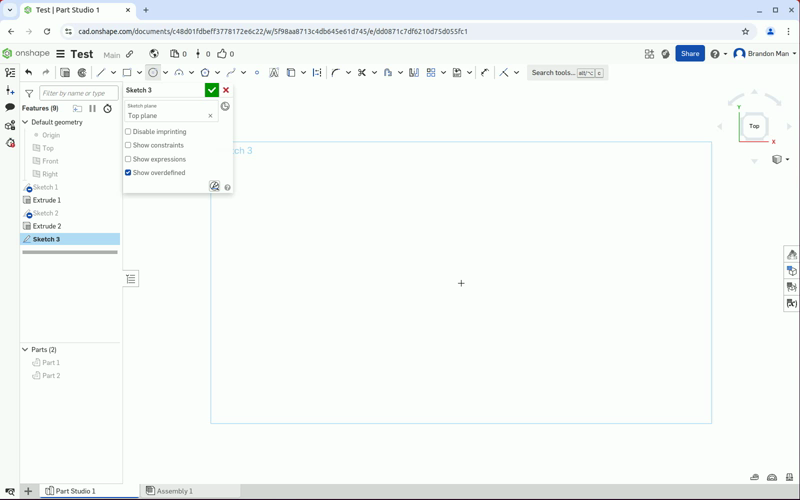
key_up(shift)
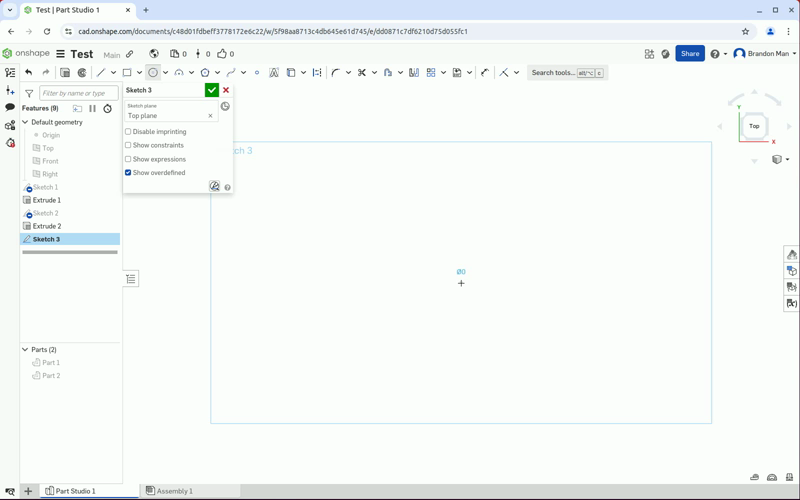
mouse_move(553, 282)
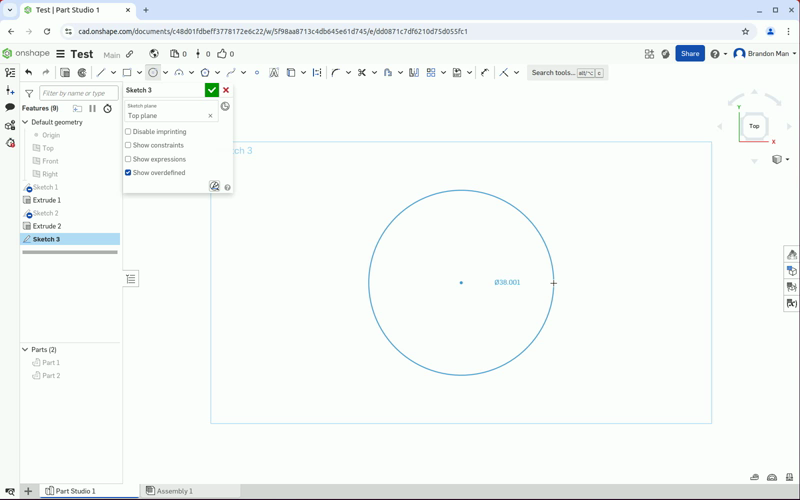
click(553, 282)
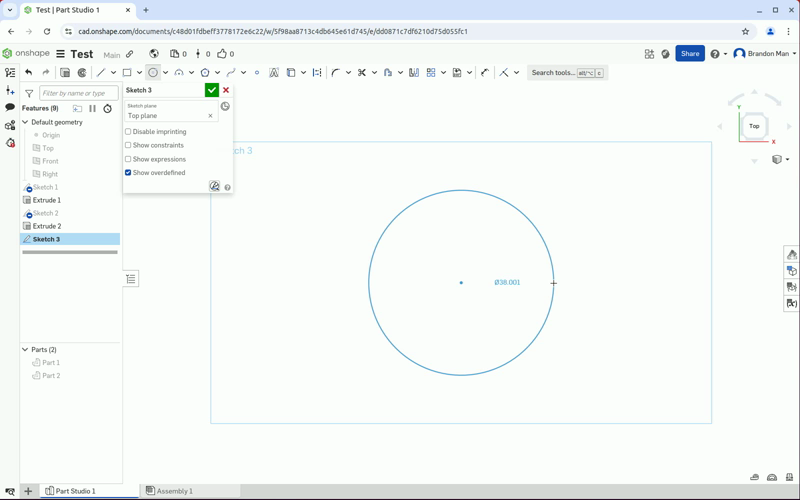
key(esc)
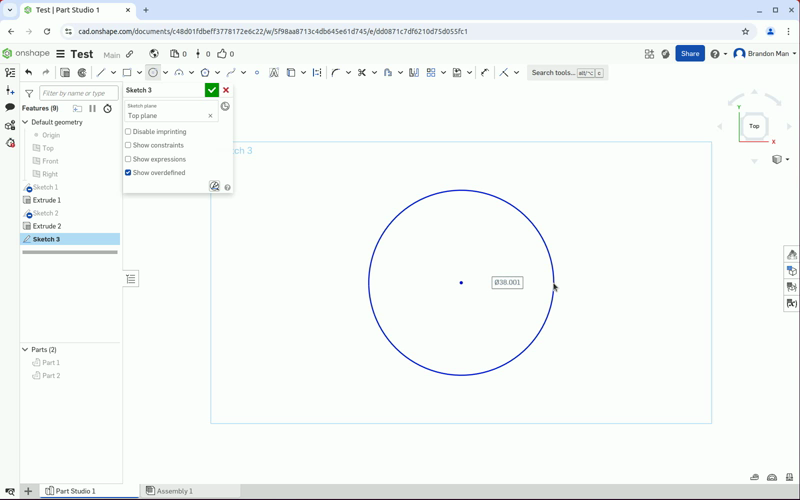
mouse_move(463, 246)
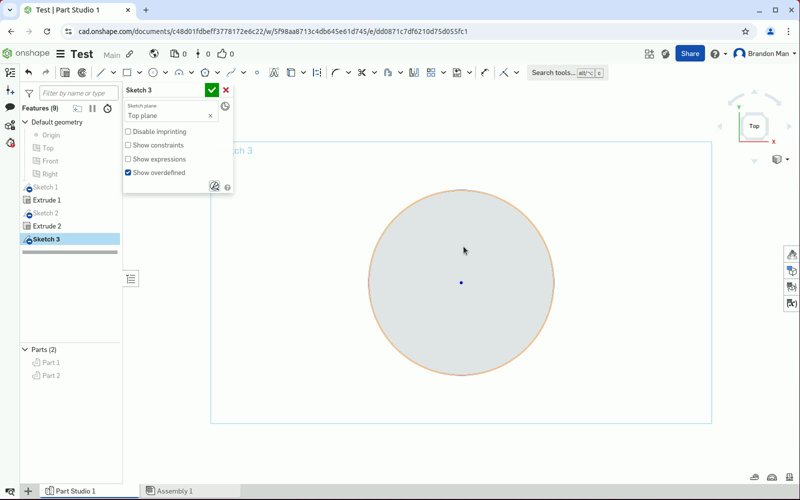
click(463, 246)
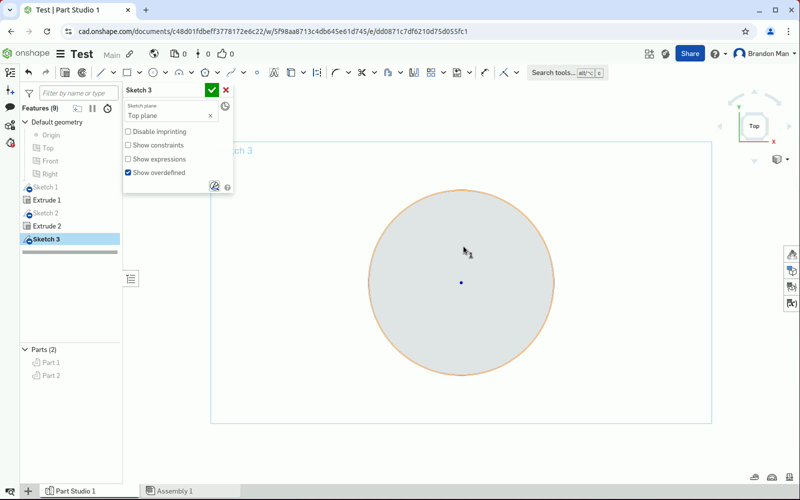
mouse_move(73, 352)
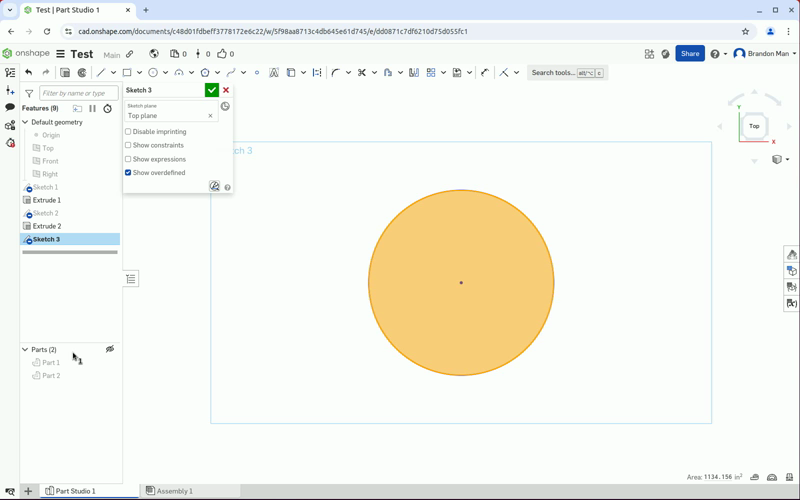
key(shift+y)
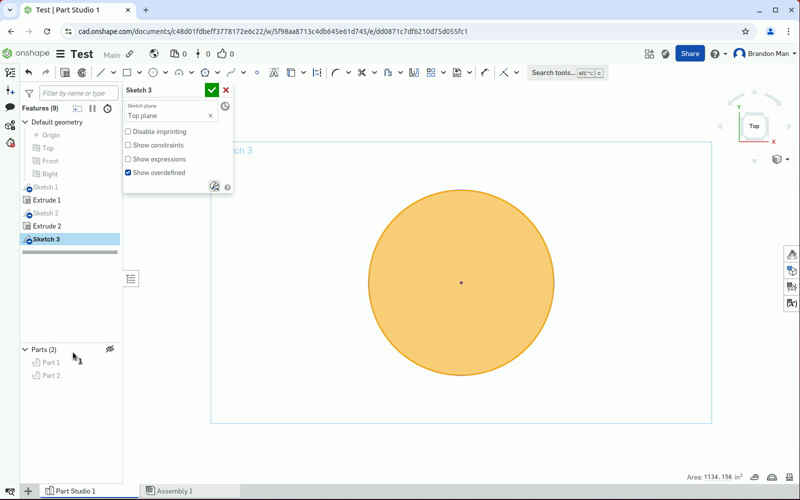
key(shift+e)
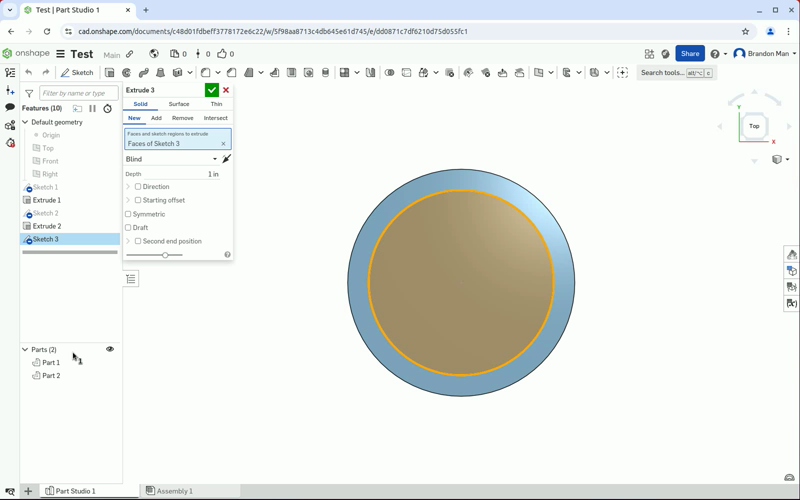
mouse_move(143, 106)
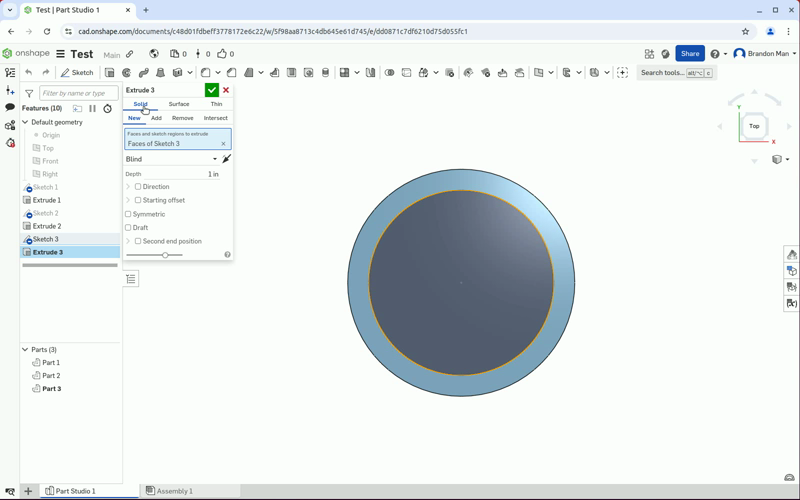
click(143, 106)
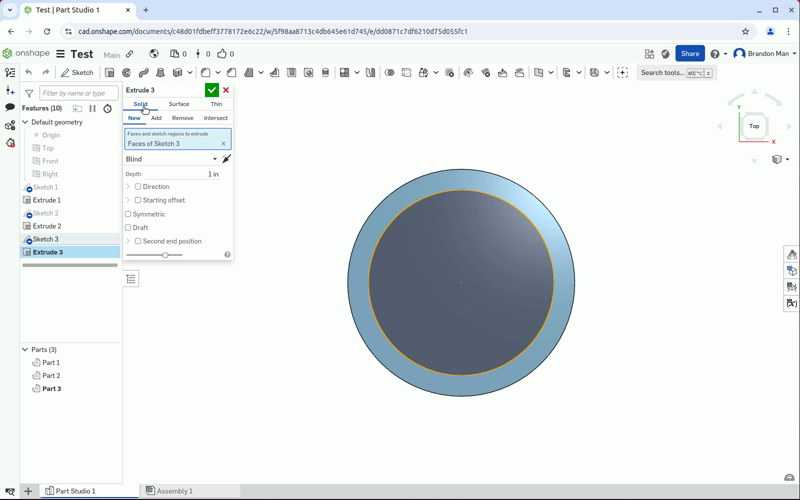
mouse_move(186, 120)
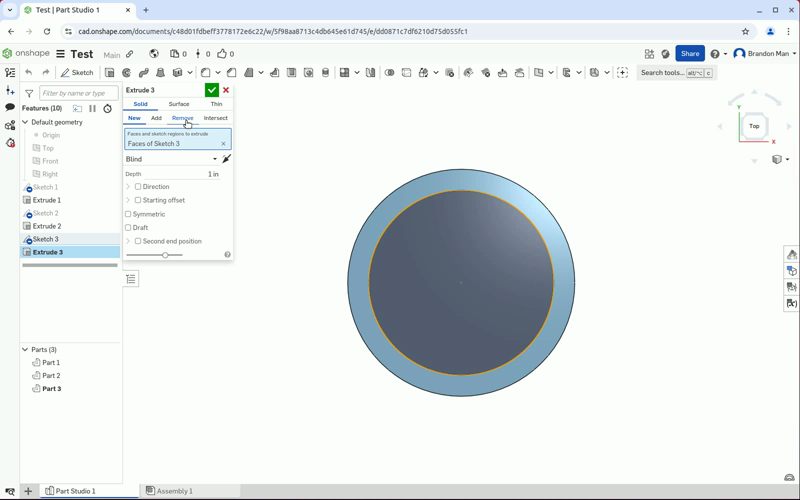
click(186, 120)
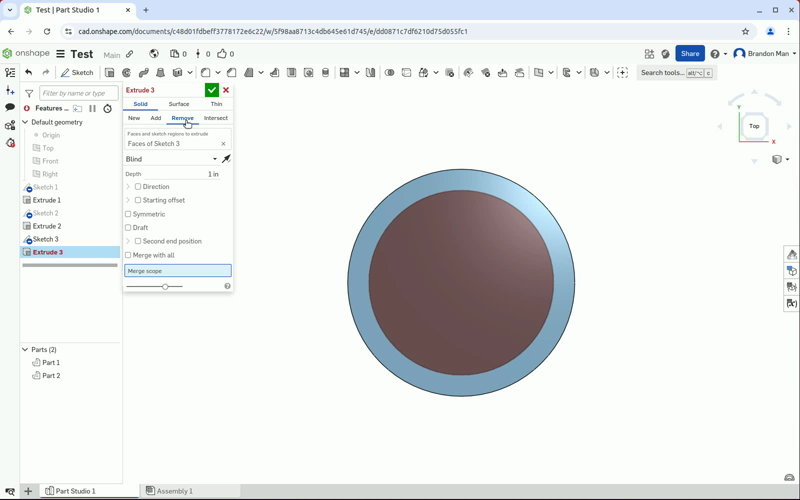
key(tab, 4)
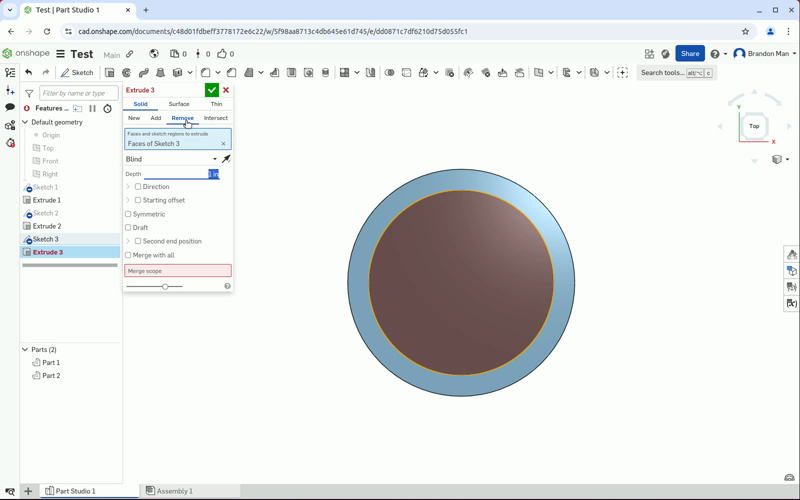
text(0.722)
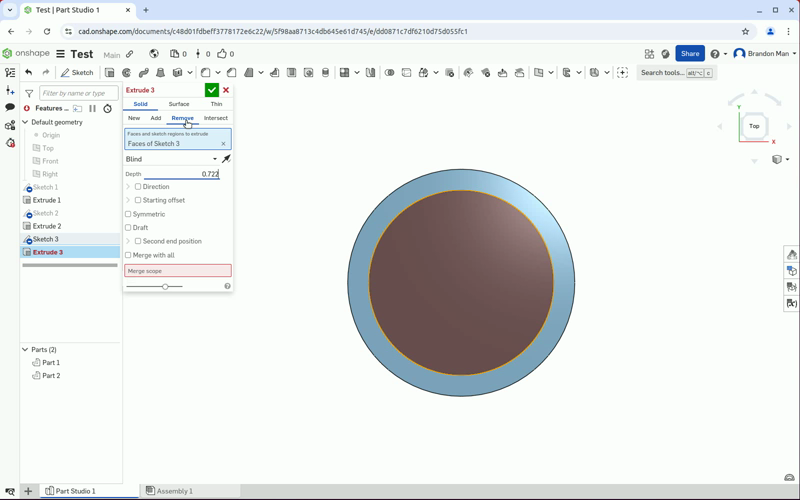
key(tab, 6)
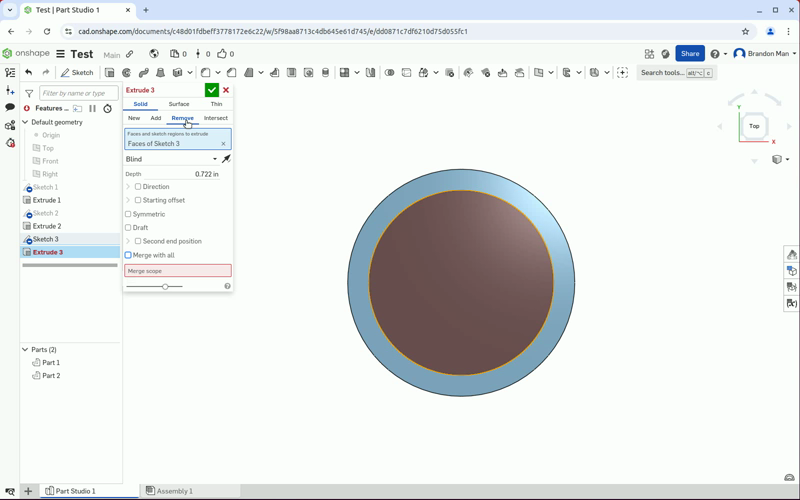
key(space)
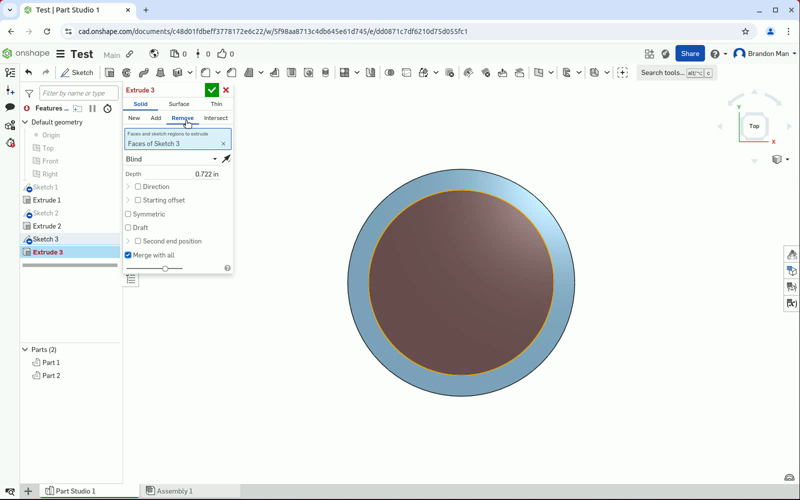
key(enter)
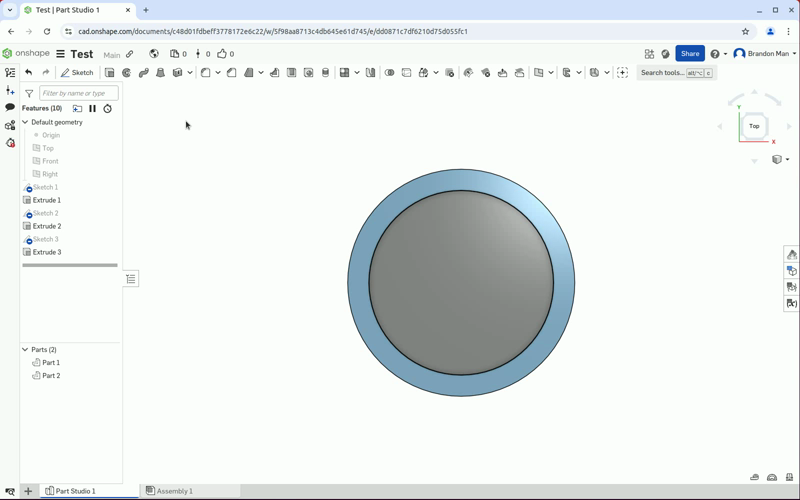
key(shift+h)
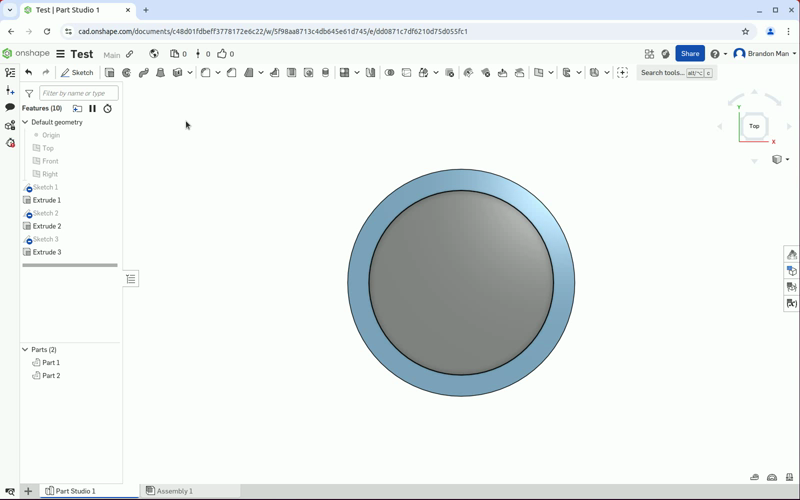
key(shift+h)
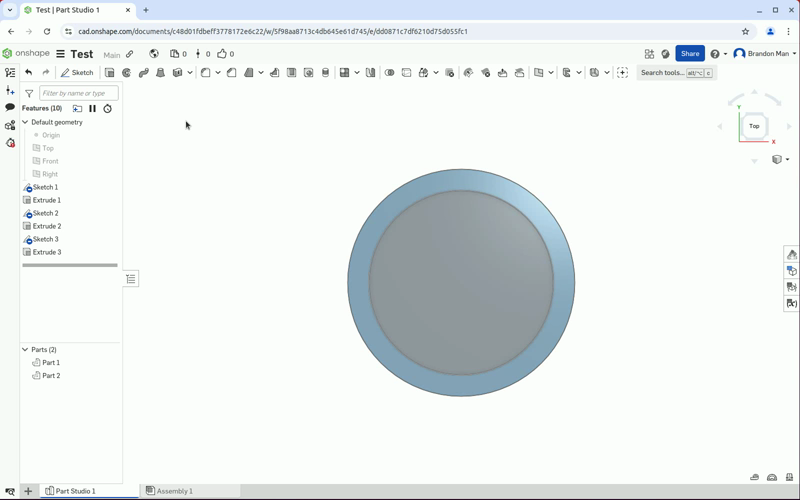
key(shift+7)
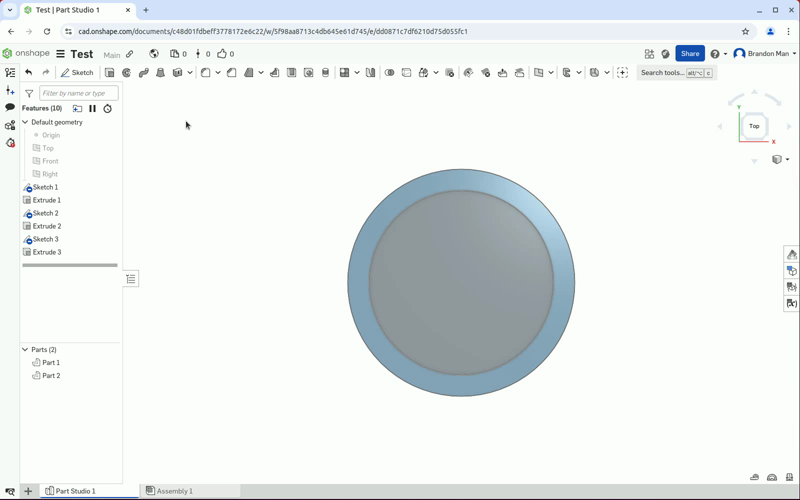
key(up, 3)
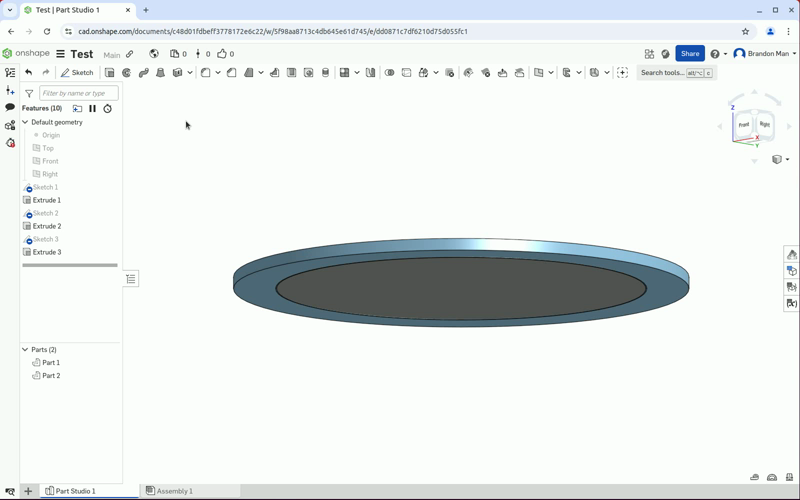
key(left, 3)
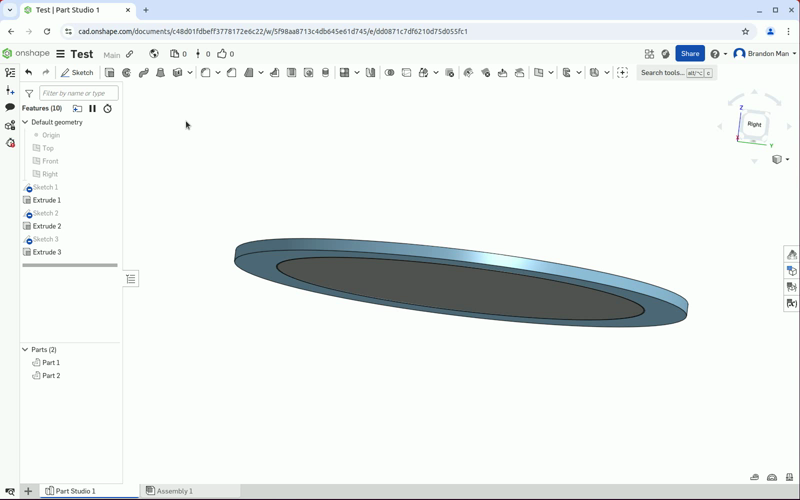
key(right, 3)
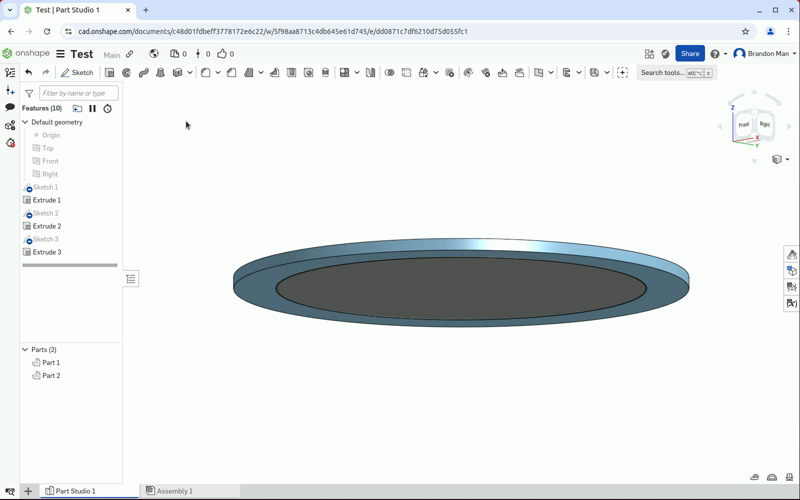
key(down, 3)
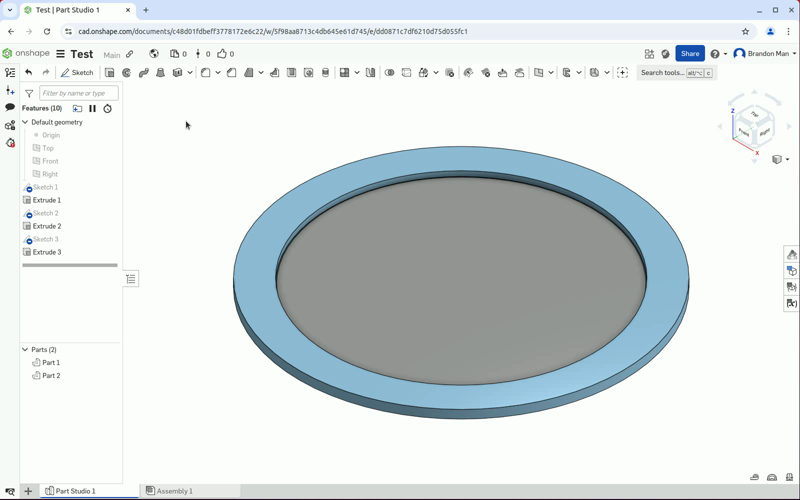
mouse_move(73, 189)
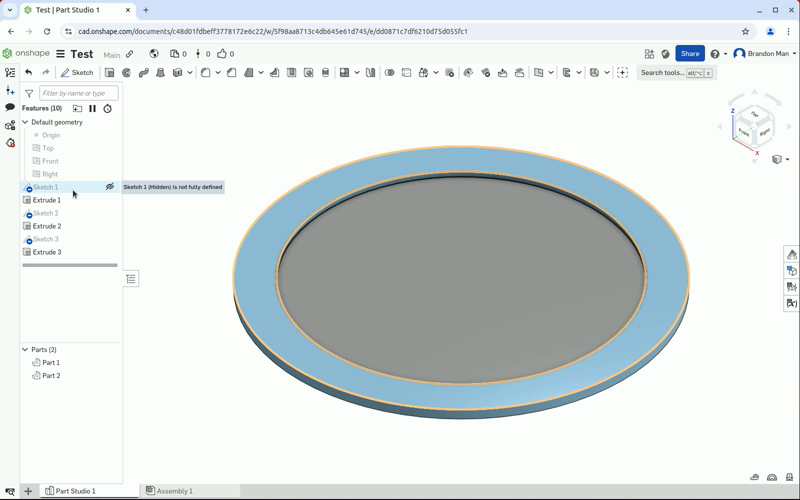
click(73, 189)